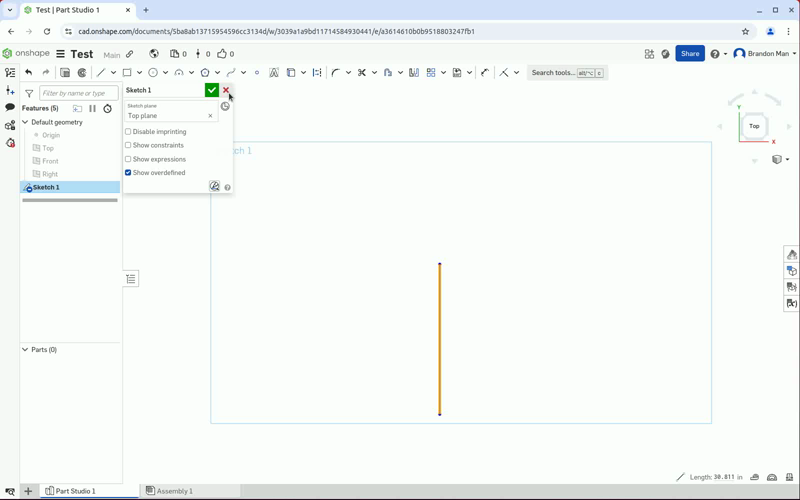
key(shift+h)
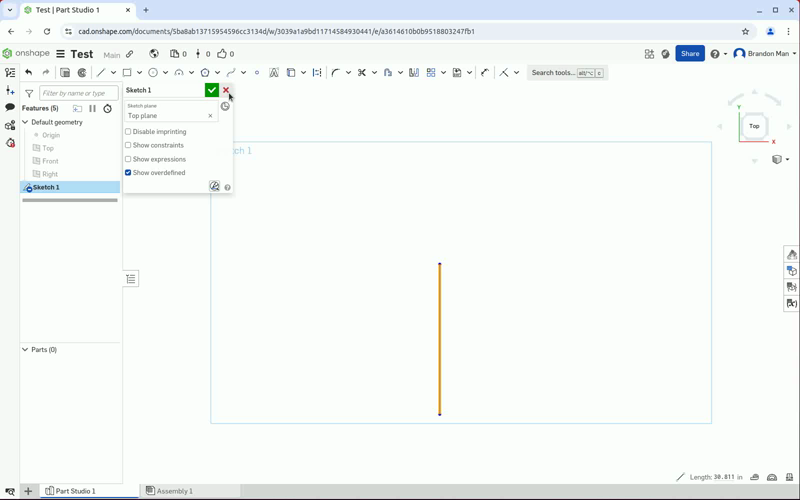
key(shift+s)
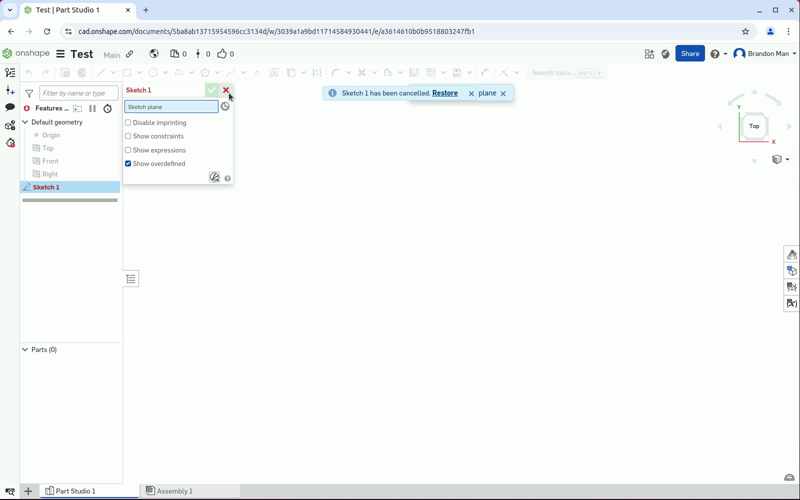
mouse_move(73, 150)
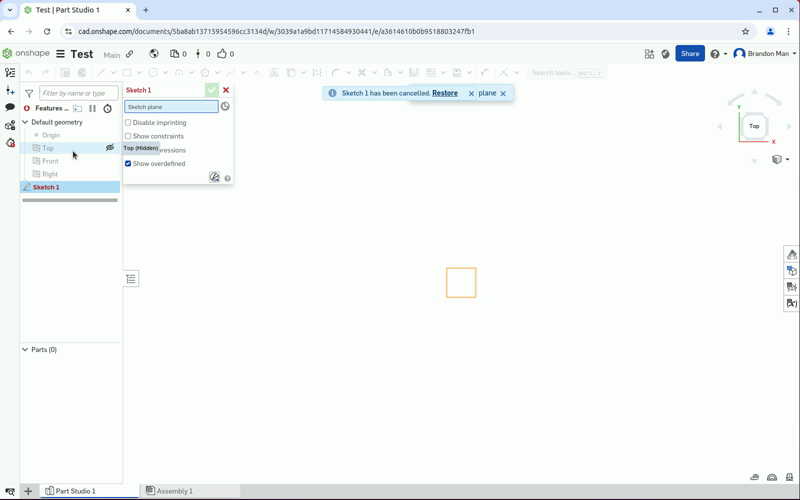
click(73, 150)
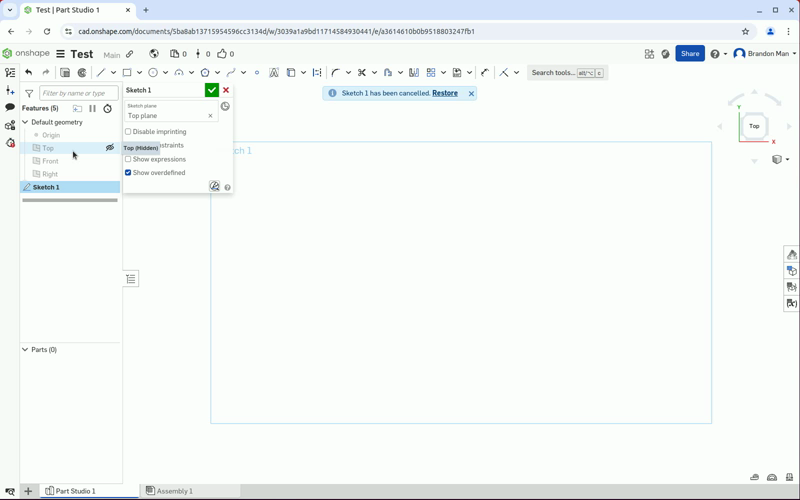
mouse_move(73, 352)
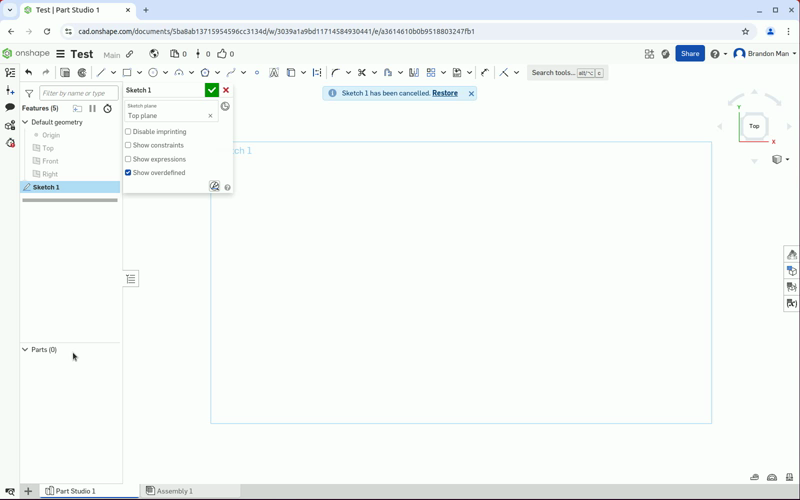
key(y)
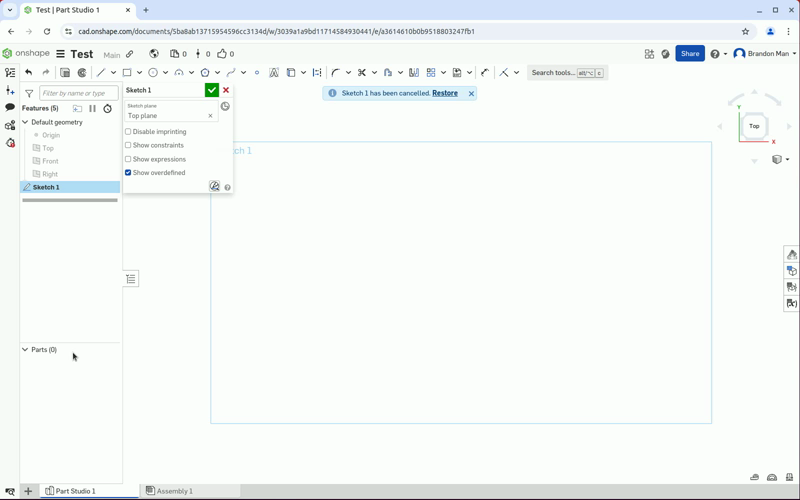
key(l)
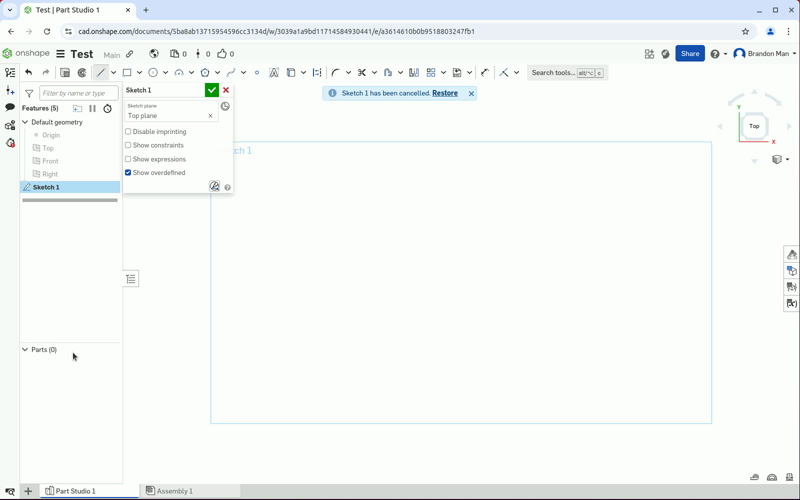
key_down(shift)
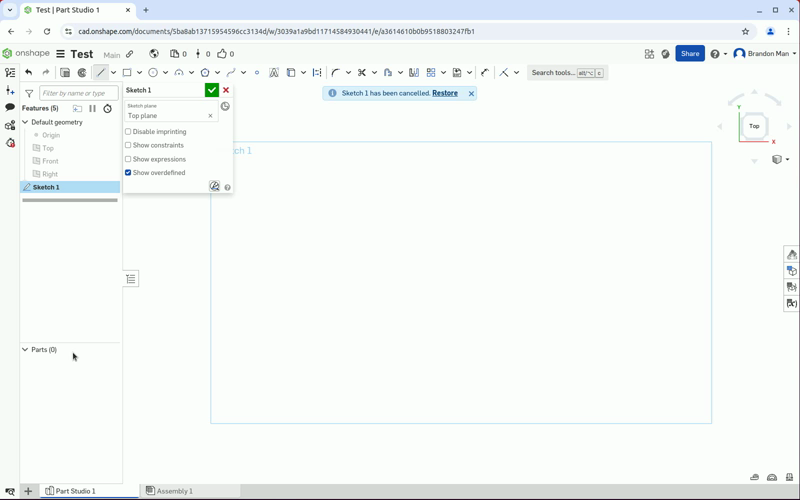
mouse_move(460, 282)
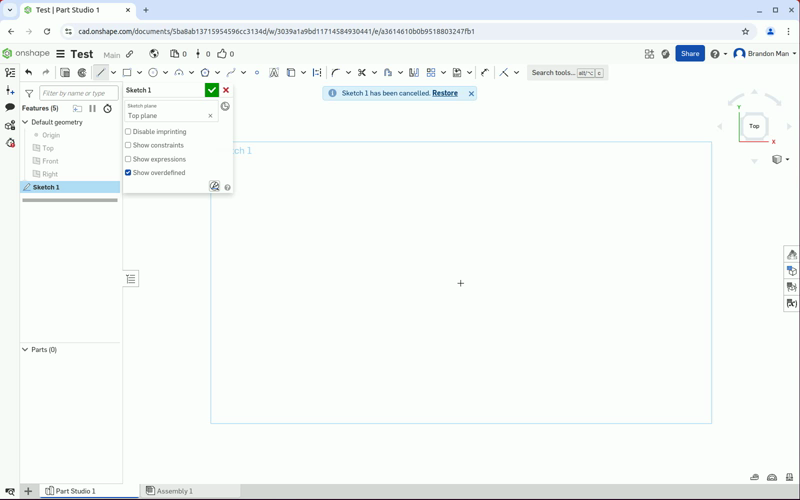
click(460, 282)
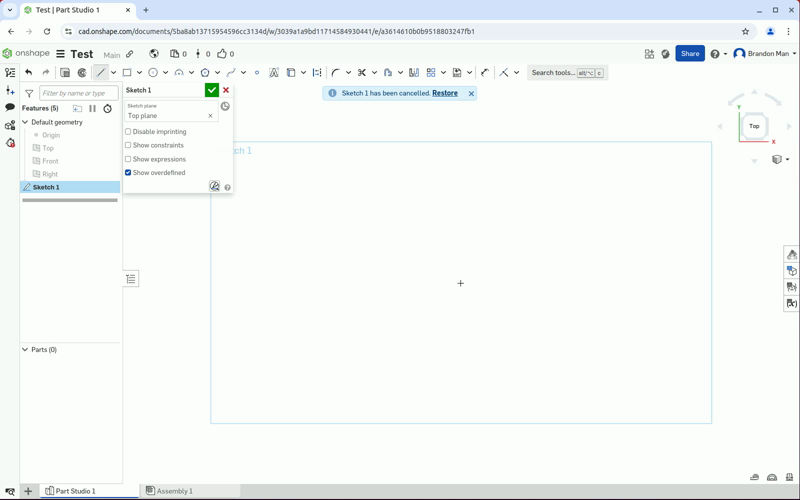
key_up(shift)
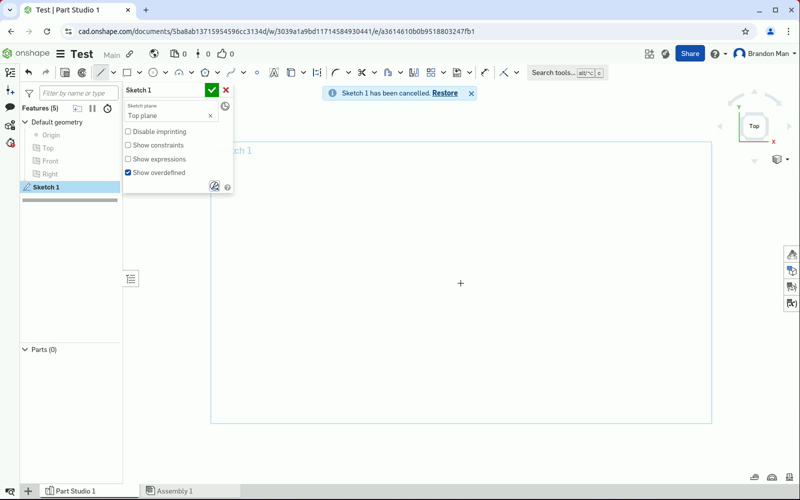
key_down(shift)
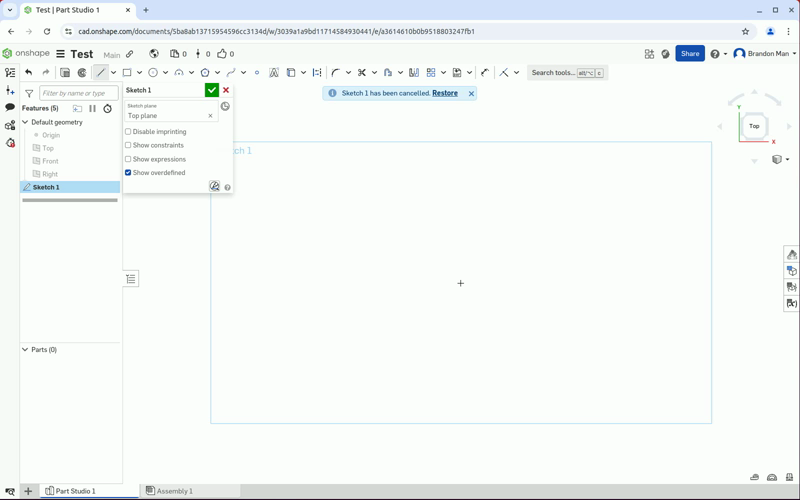
mouse_move(573, 339)
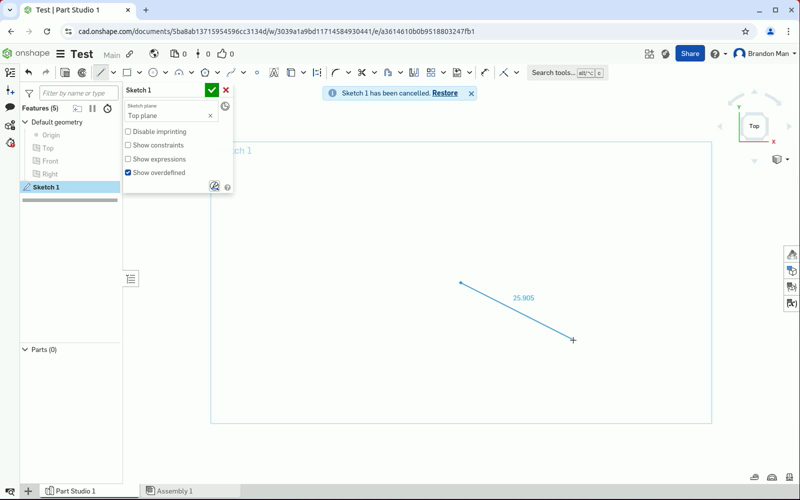
click(573, 339)
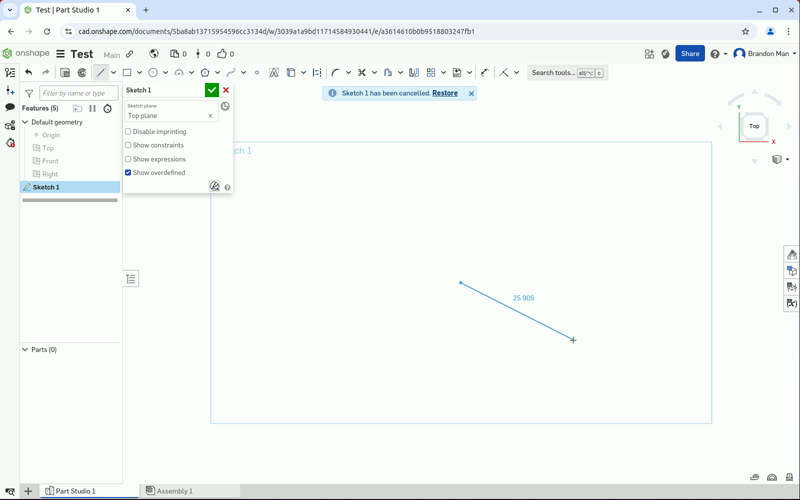
key_up(shift)
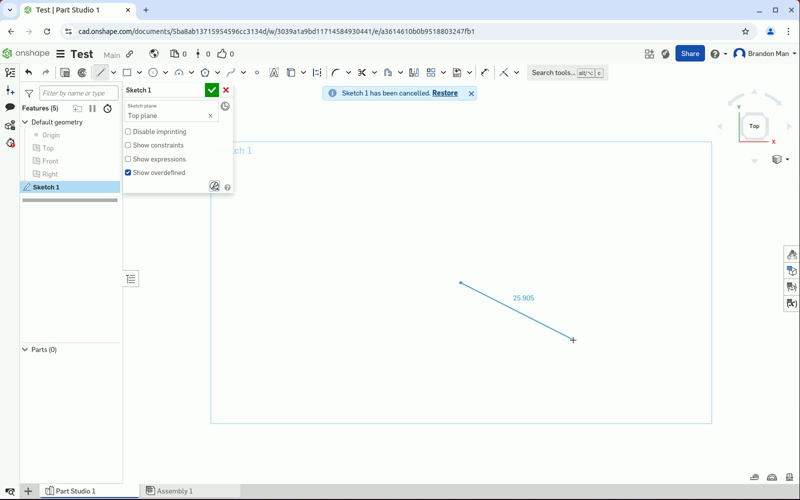
key_down(shift)
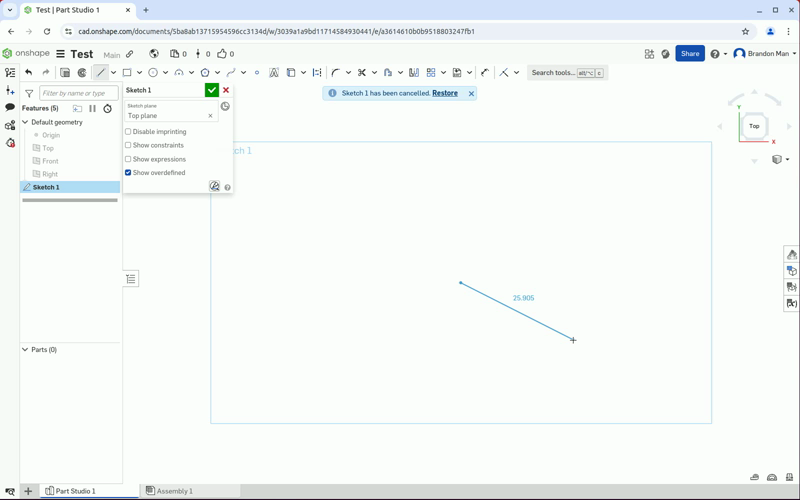
mouse_move(573, 226)
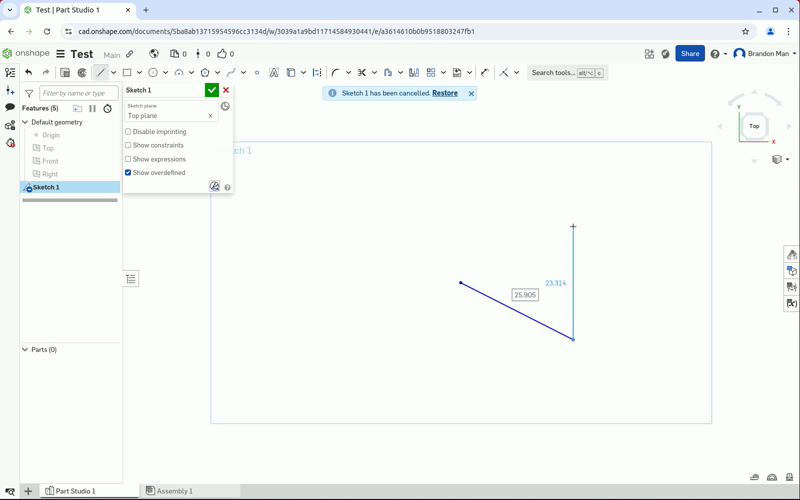
click(573, 226)
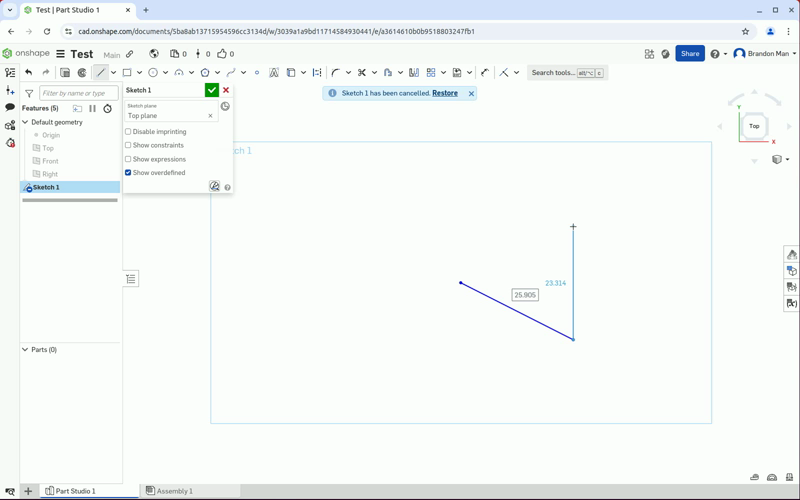
key_up(shift)
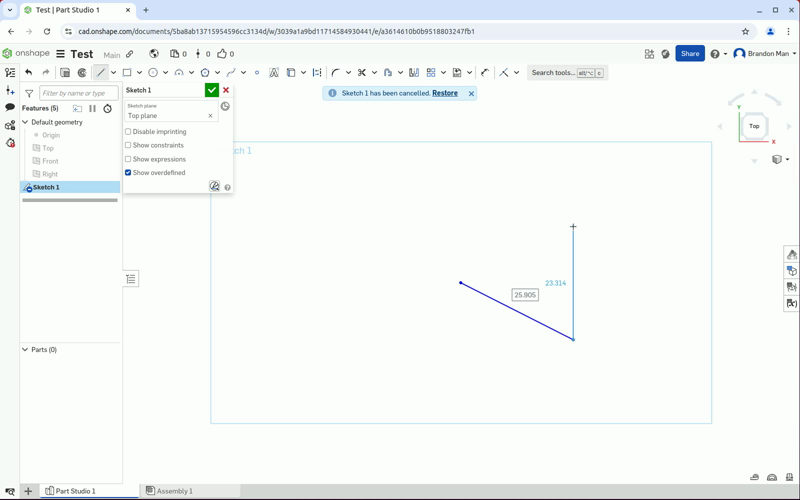
key_down(shift)
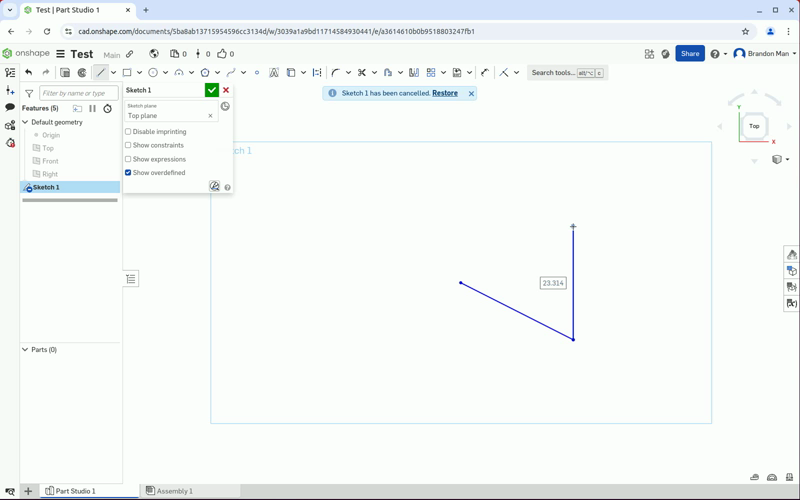
mouse_move(460, 226)
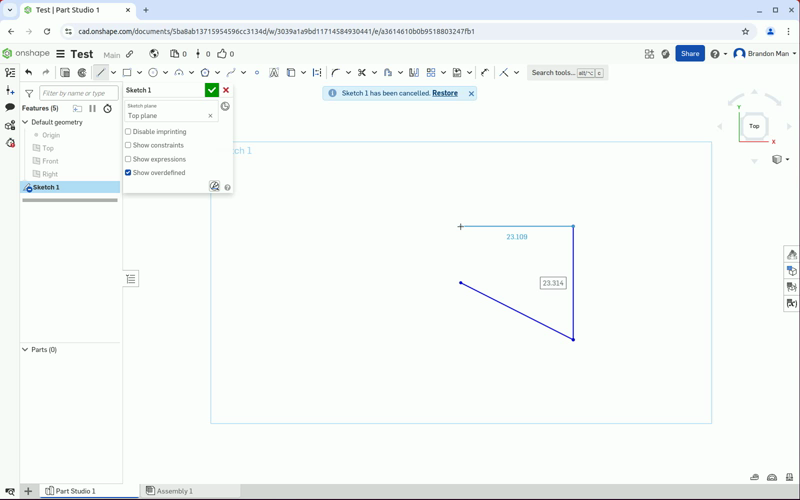
click(460, 226)
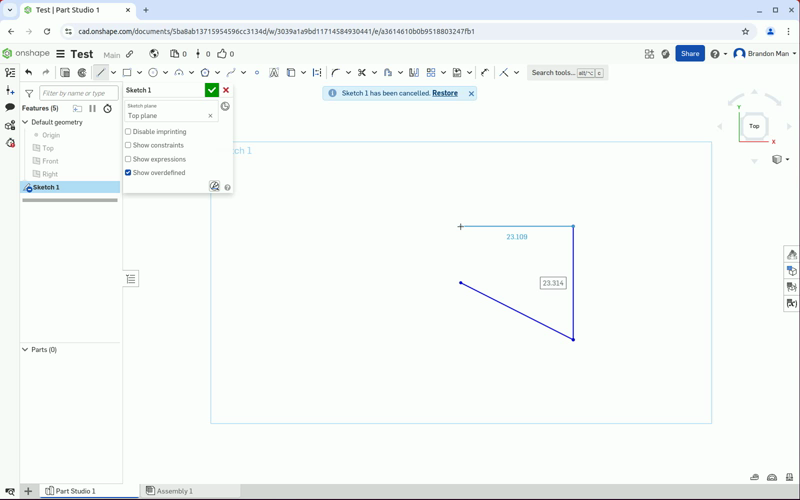
key_up(shift)
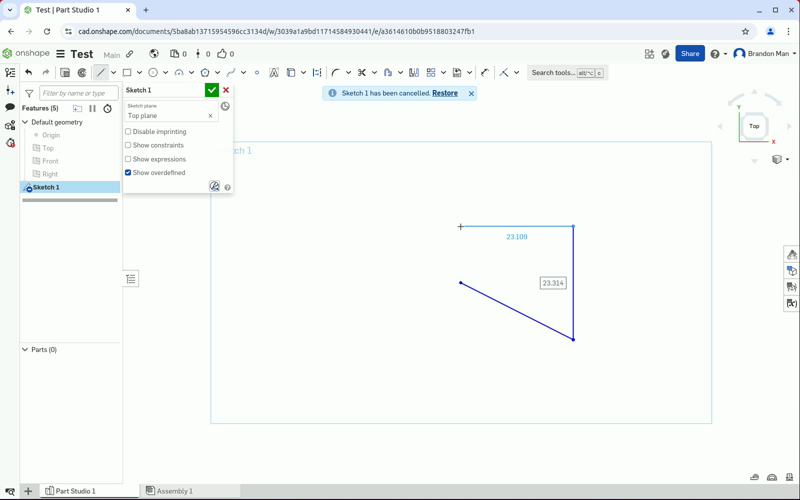
mouse_move(490, 226)
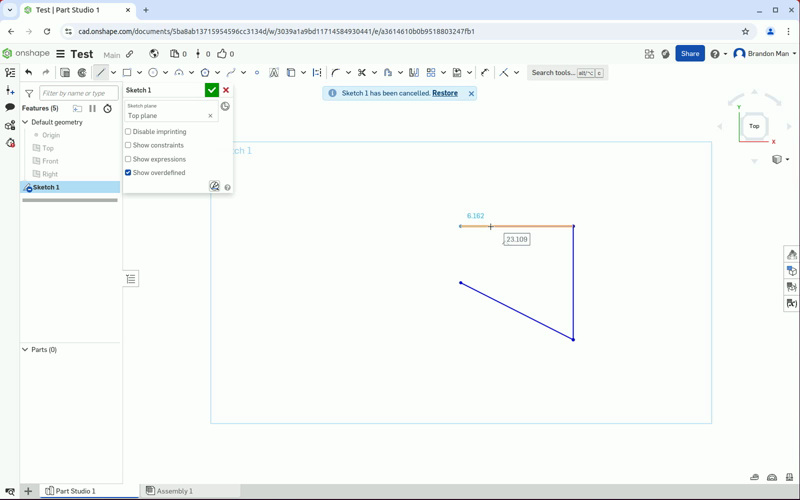
key_down(shift)
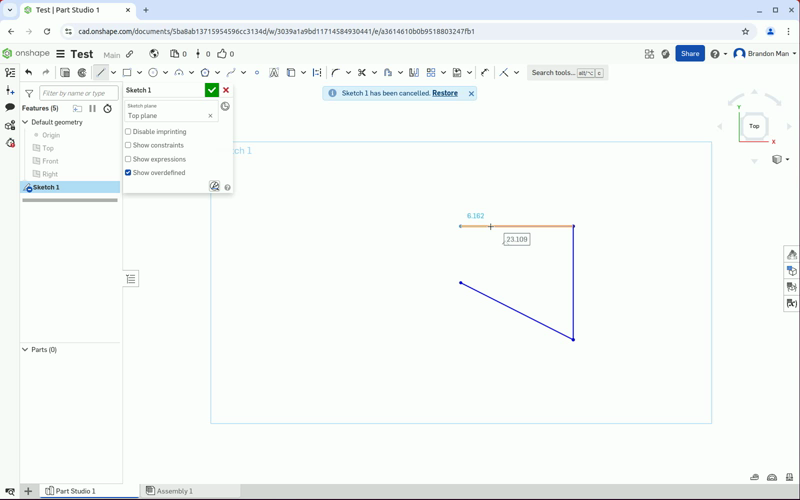
mouse_move(460, 282)
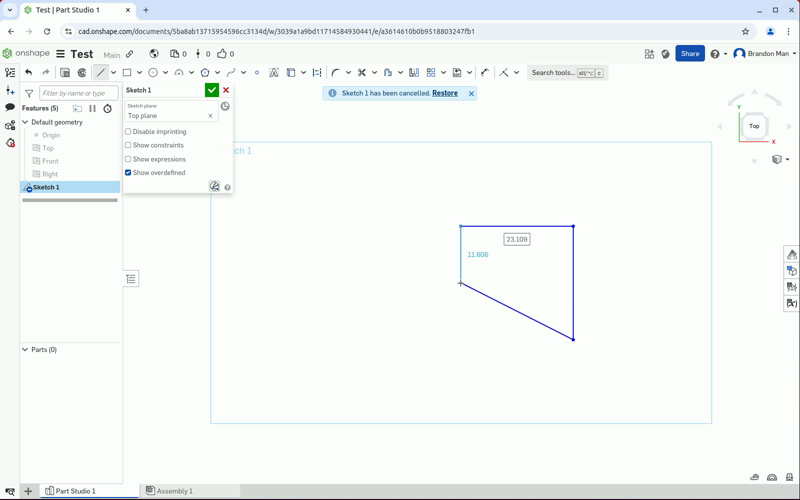
key_up(shift)
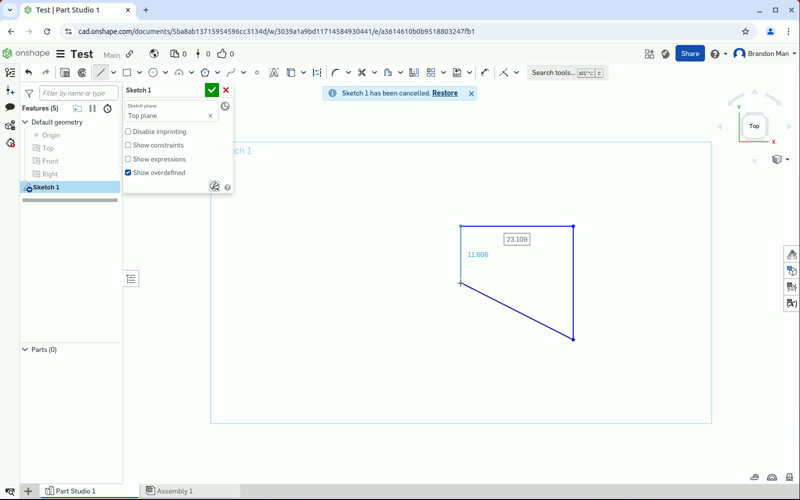
click(460, 282)
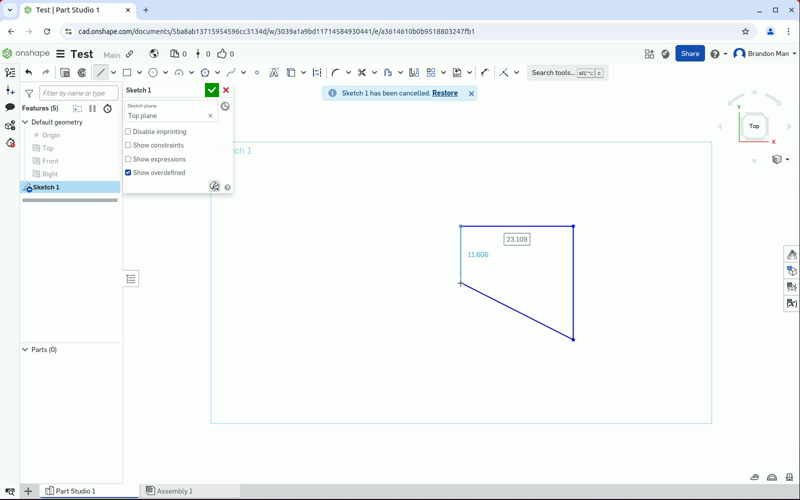
key(esc)
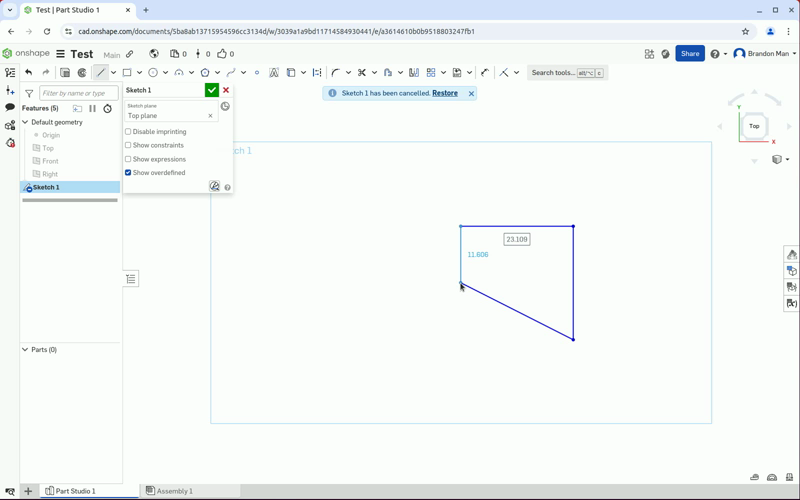
mouse_move(481, 266)
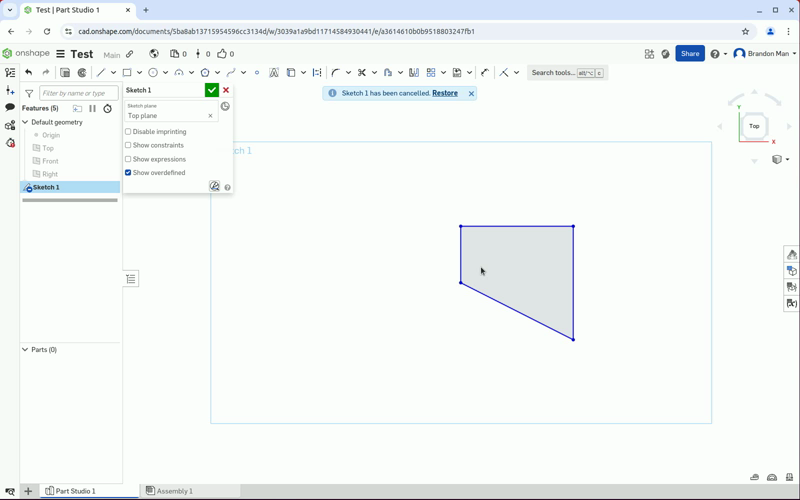
click(481, 266)
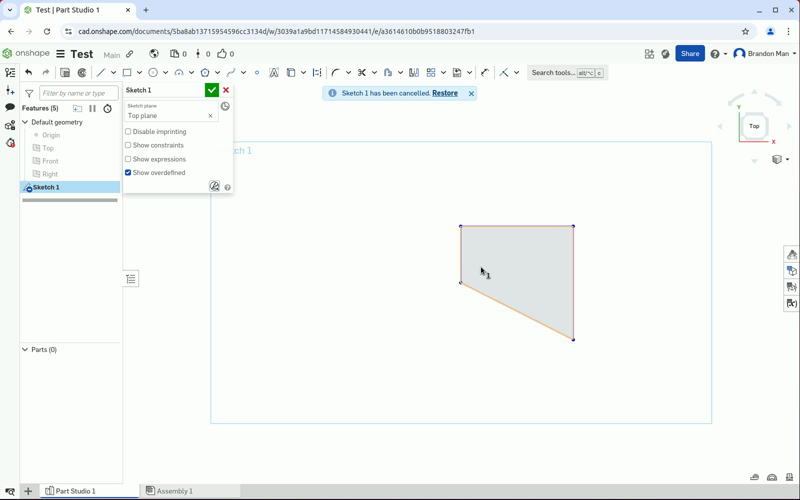
mouse_move(73, 352)
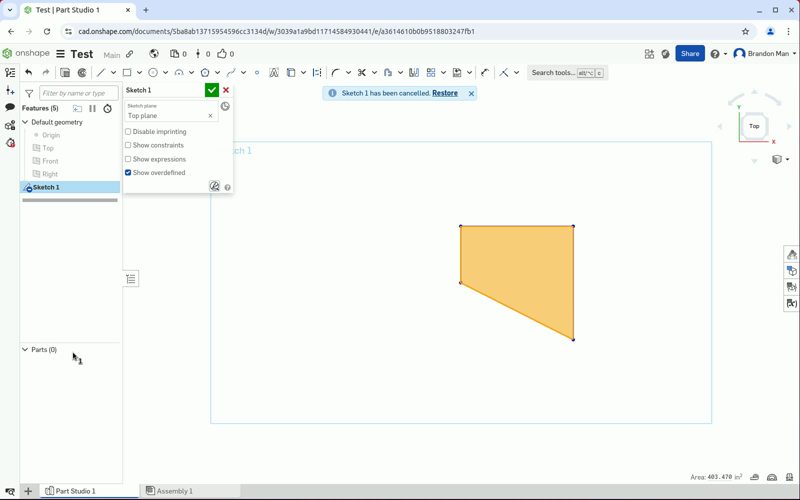
key(shift+y)
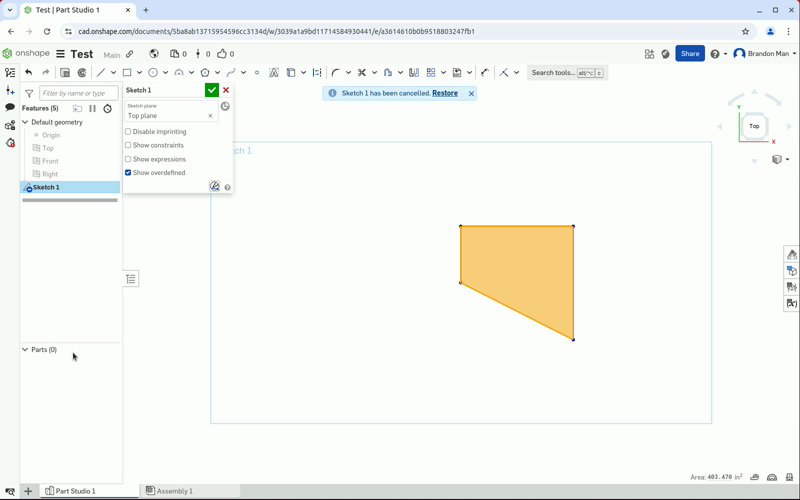
key(shift+e)
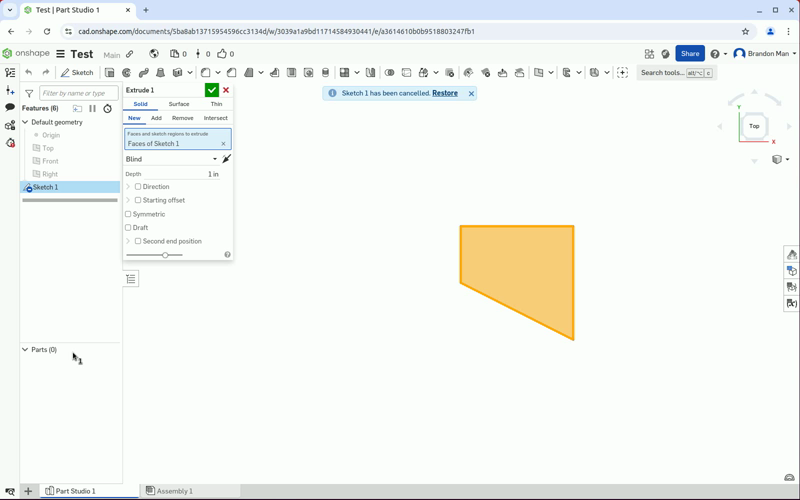
mouse_move(143, 106)
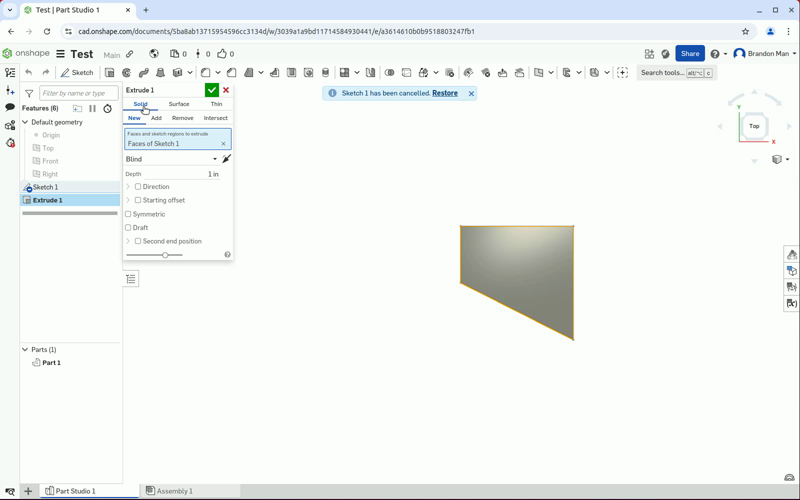
click(143, 106)
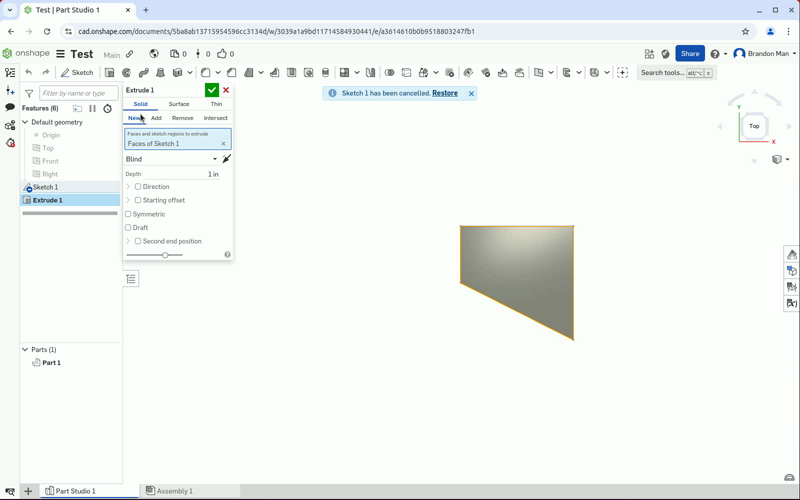
mouse_move(137, 120)
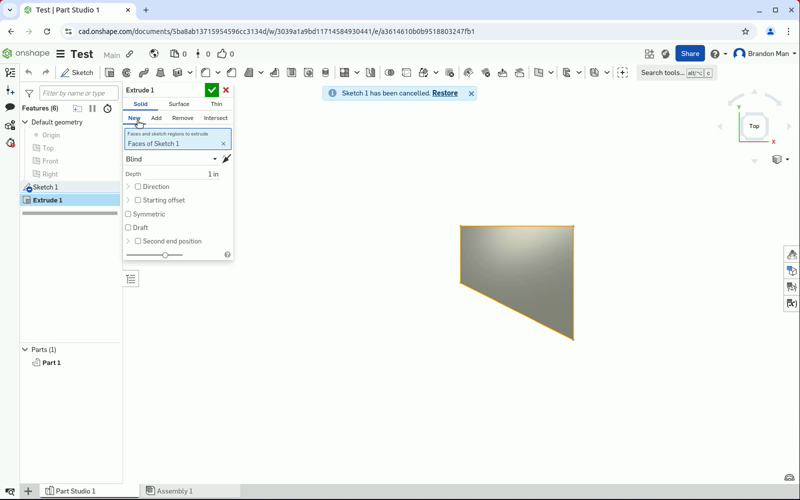
click(137, 120)
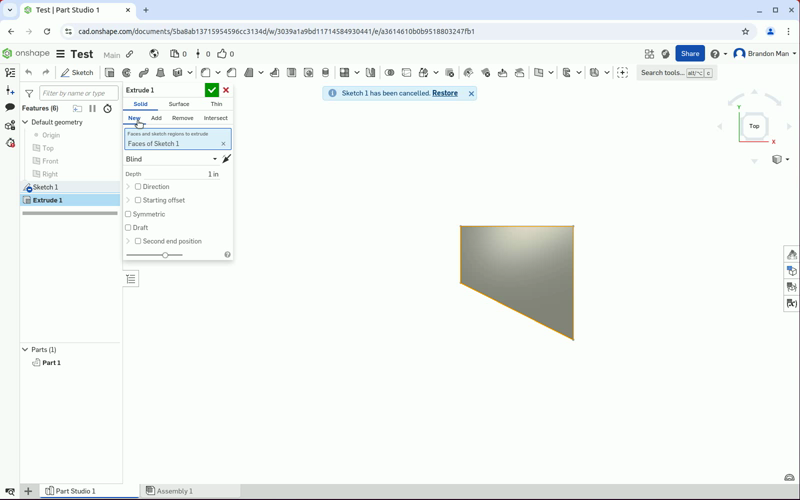
key(tab, 4)
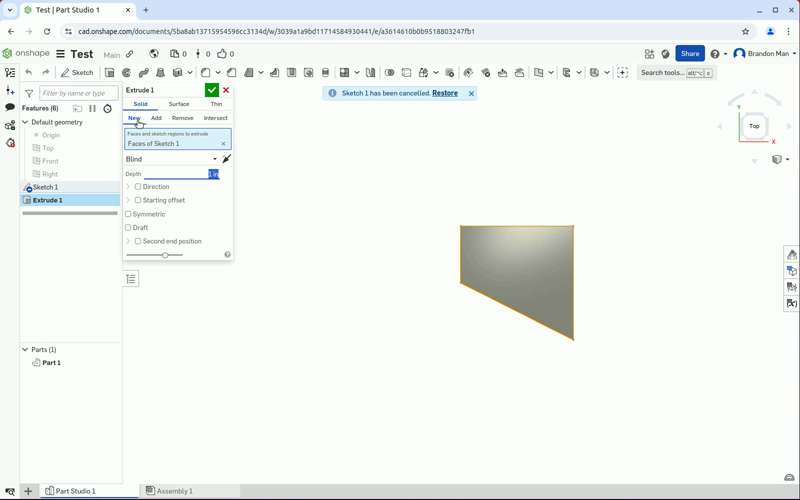
text(5.777)
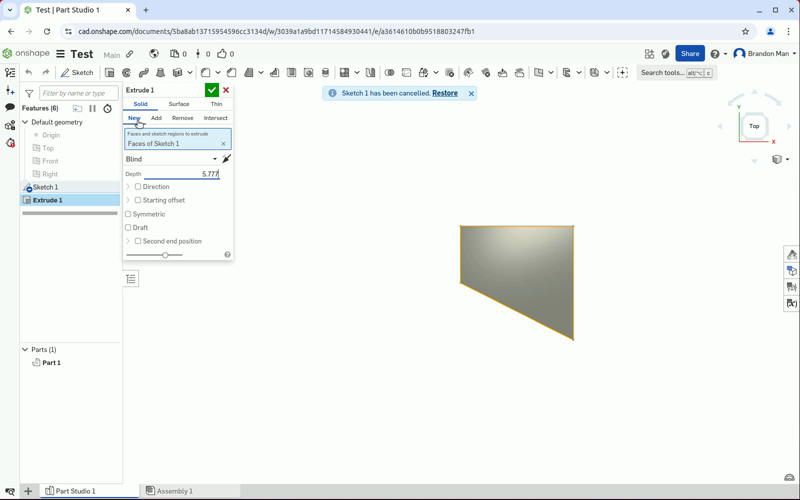
key(enter)
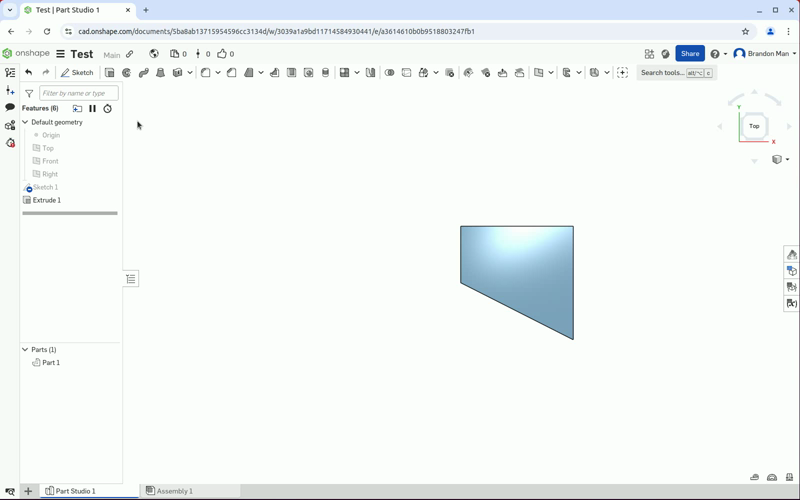
key(shift+h)
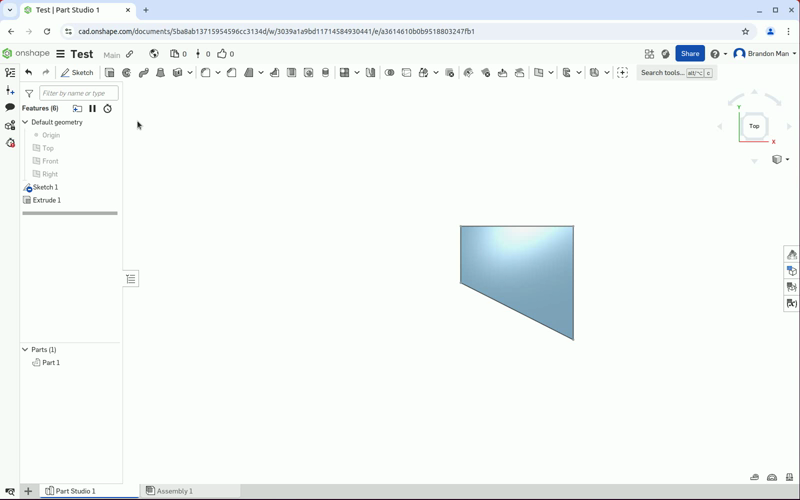
key(shift+h)
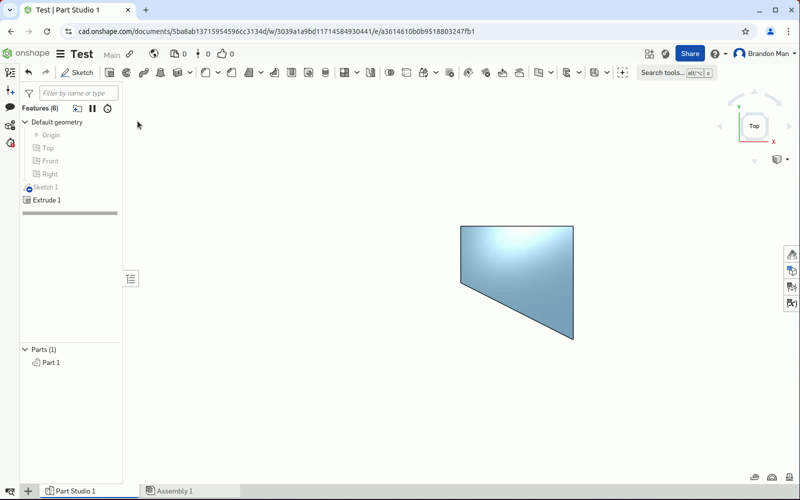
mouse_move(73, 189)
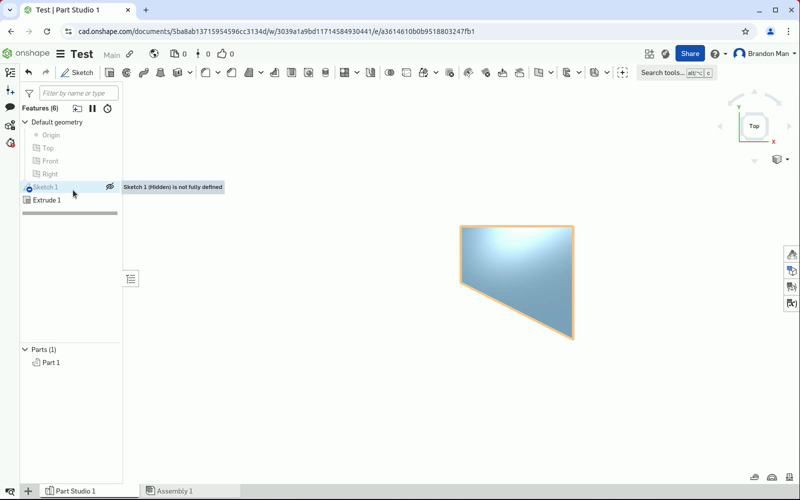
click(73, 189)
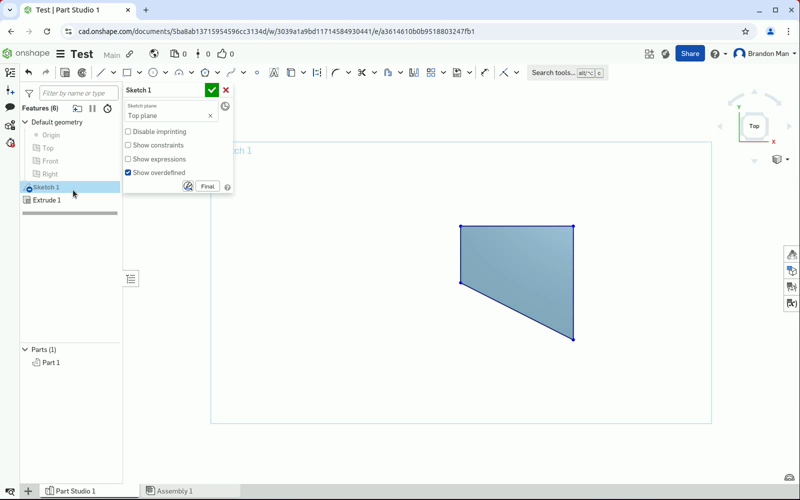
mouse_move(229, 92)
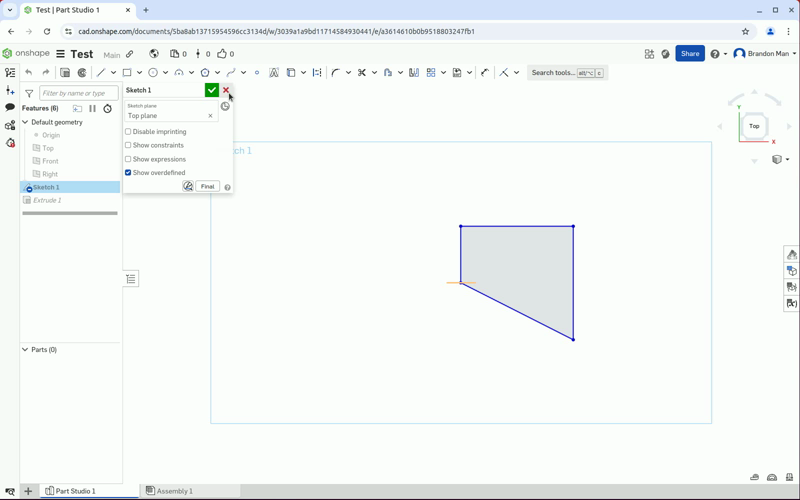
click(229, 92)
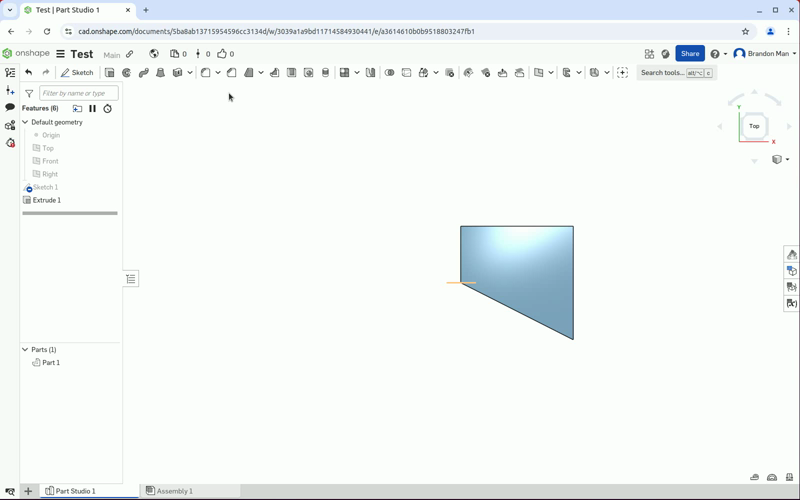
mouse_move(541, 75)
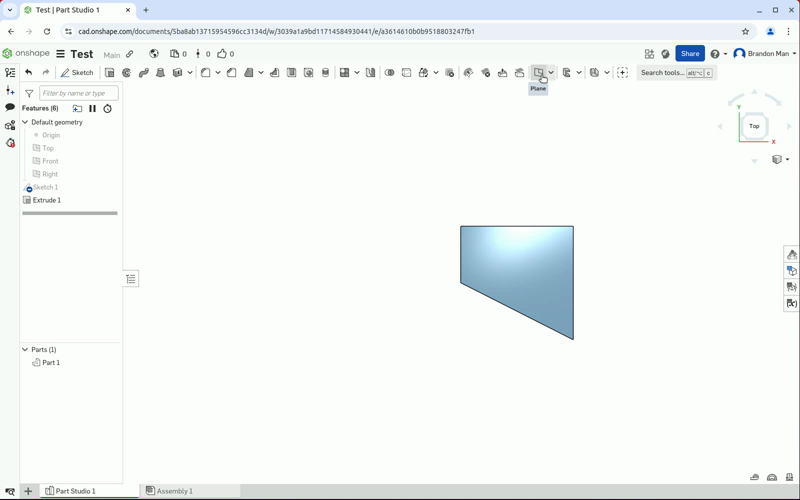
click(541, 75)
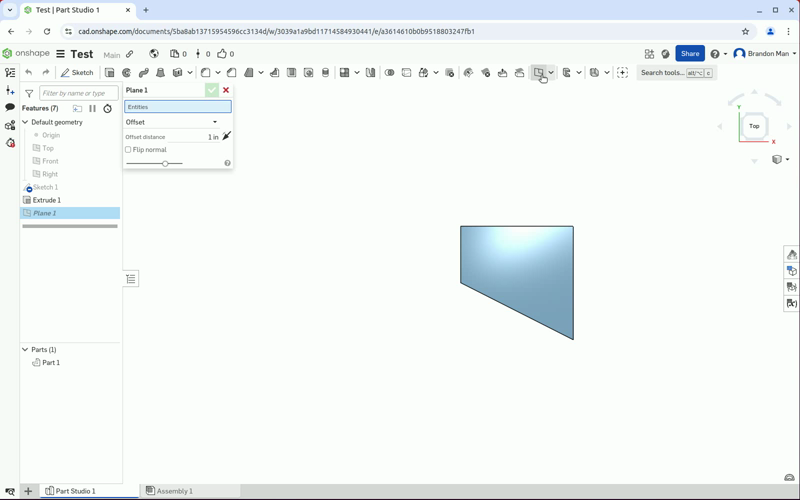
mouse_move(73, 150)
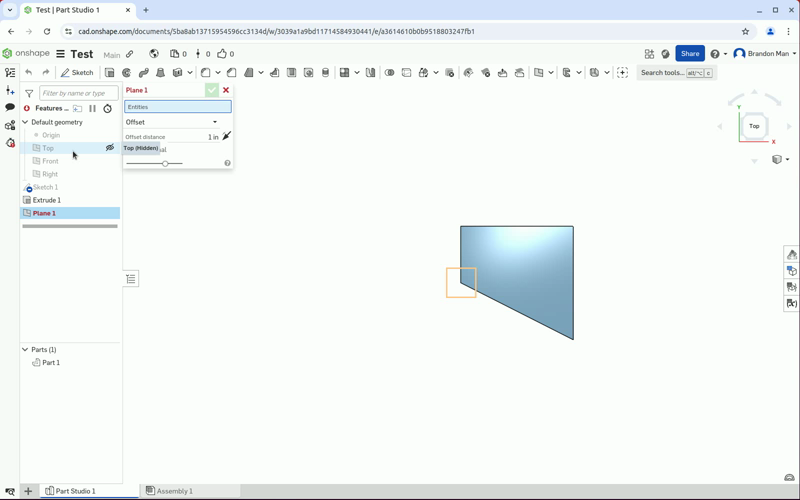
click(73, 150)
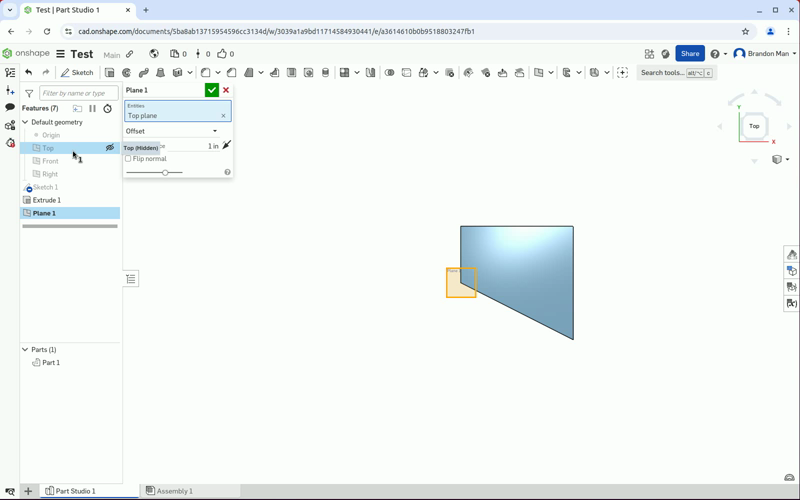
key(tab, 2)
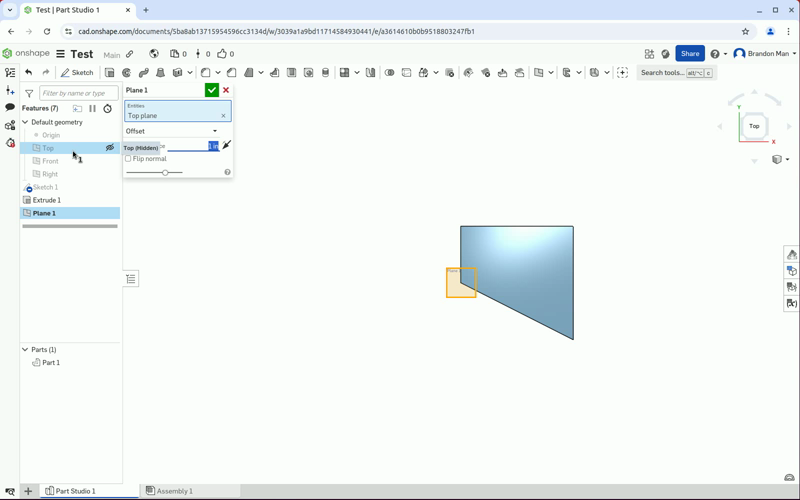
text(5.792)
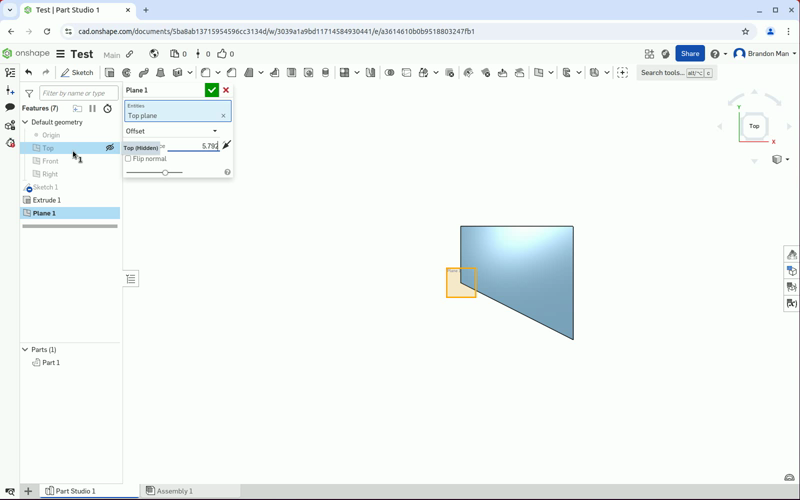
key(enter, 2)
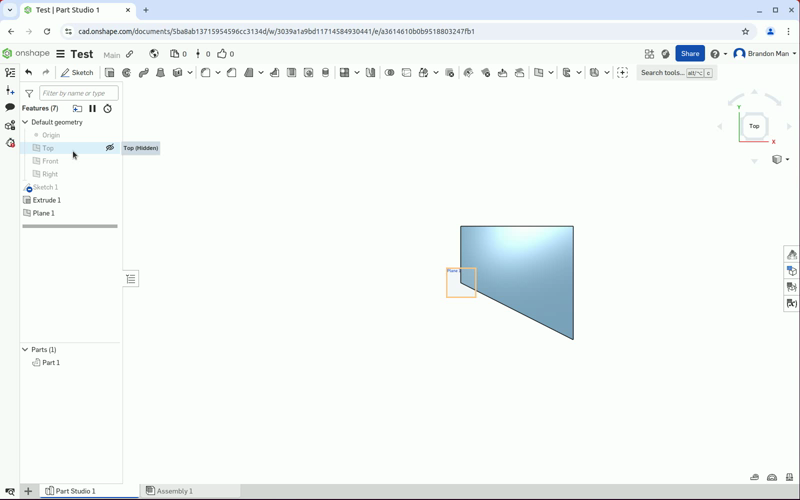
key(shift+s)
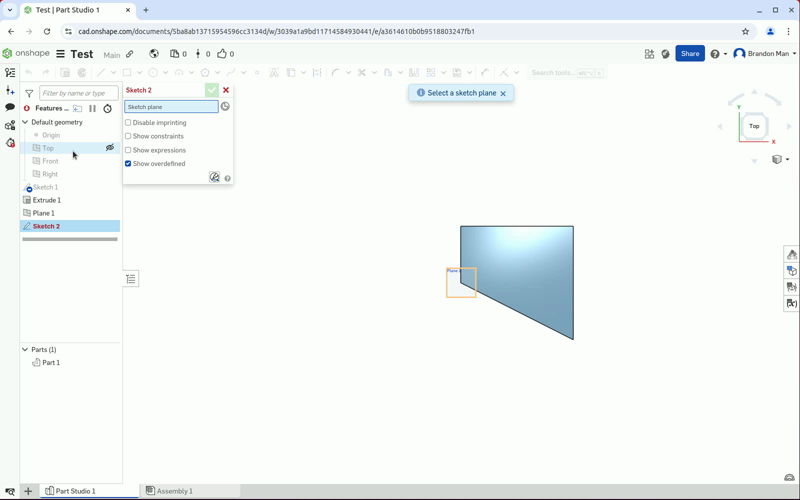
mouse_move(73, 215)
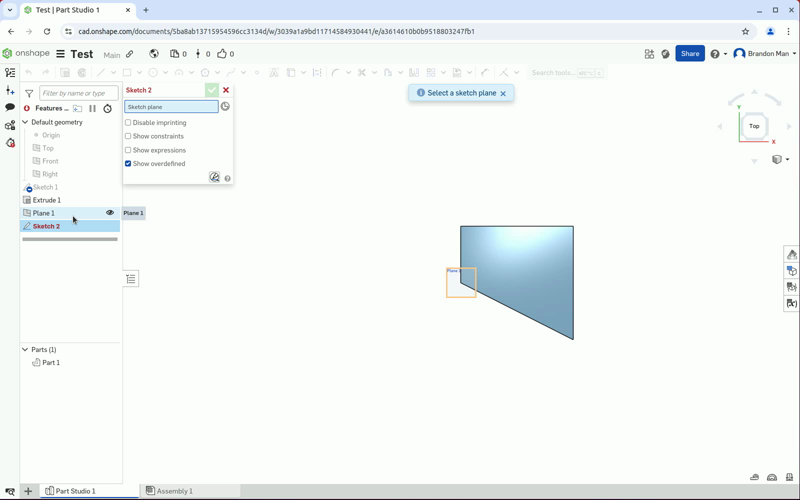
click(73, 215)
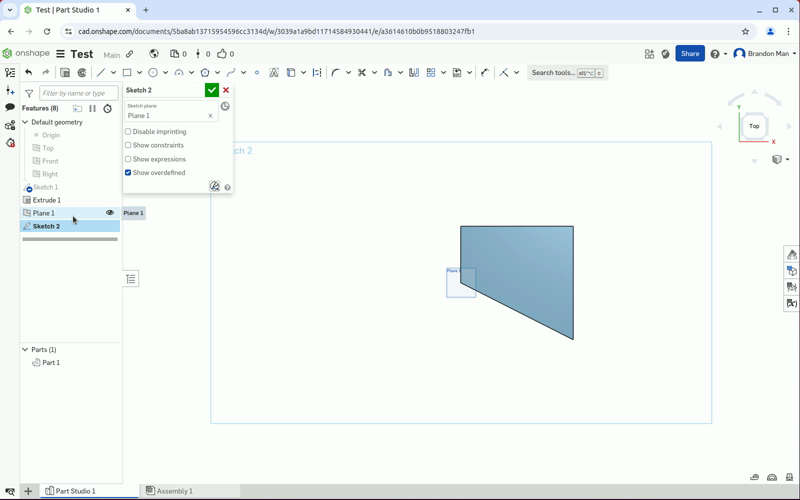
mouse_move(73, 352)
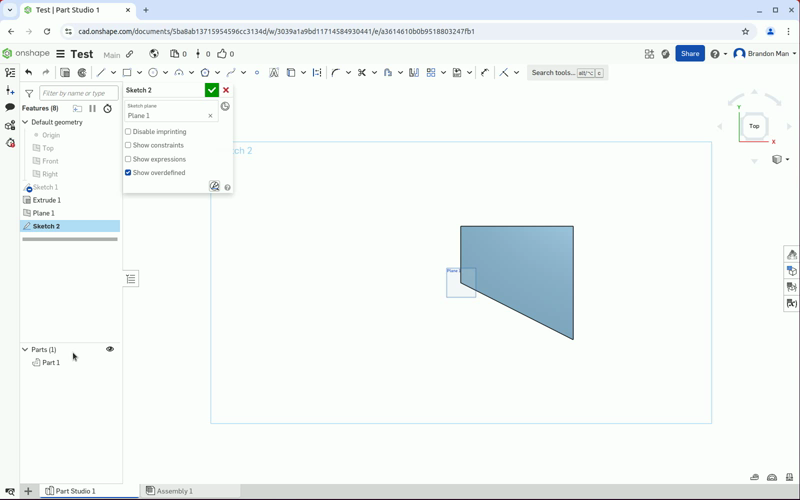
key(y)
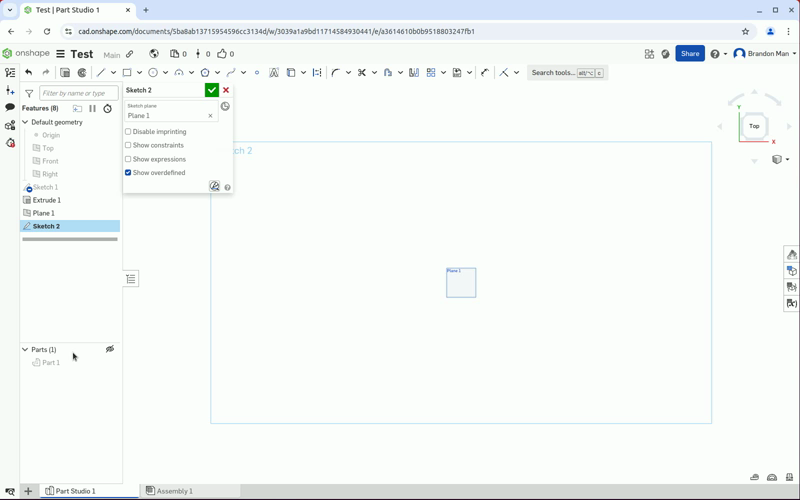
key(l)
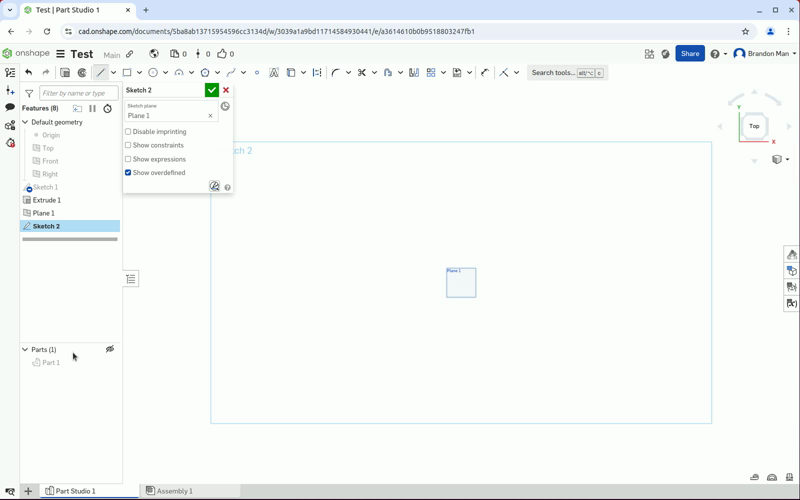
key_down(shift)
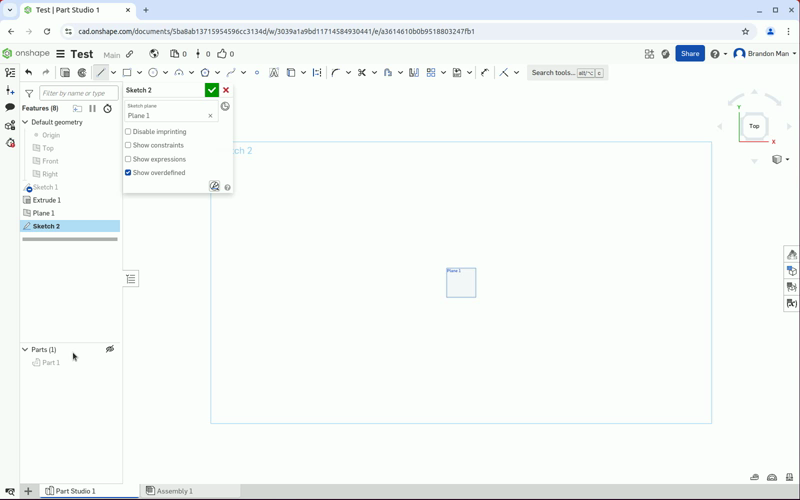
mouse_move(460, 282)
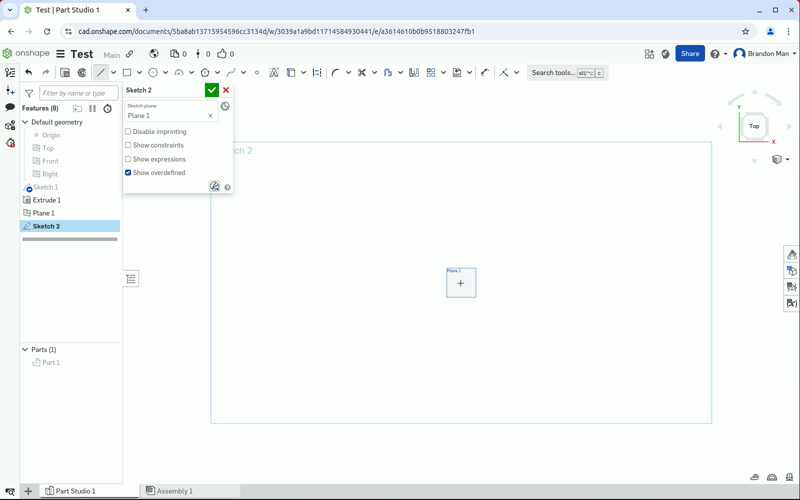
click(460, 282)
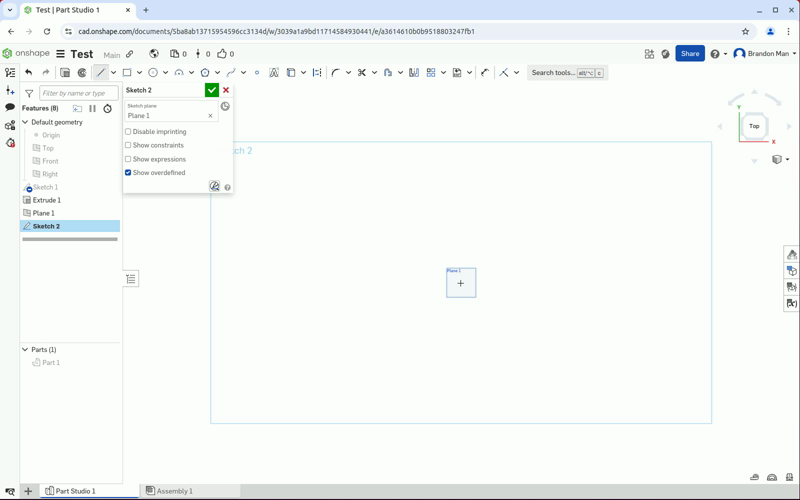
key_up(shift)
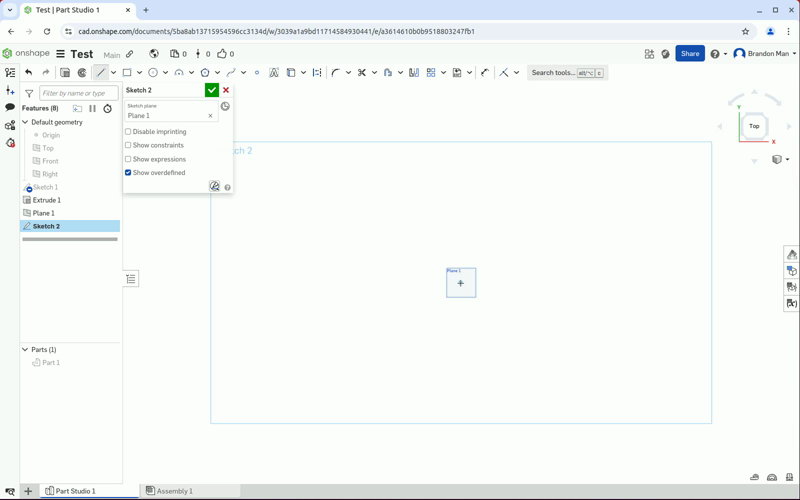
key_down(shift)
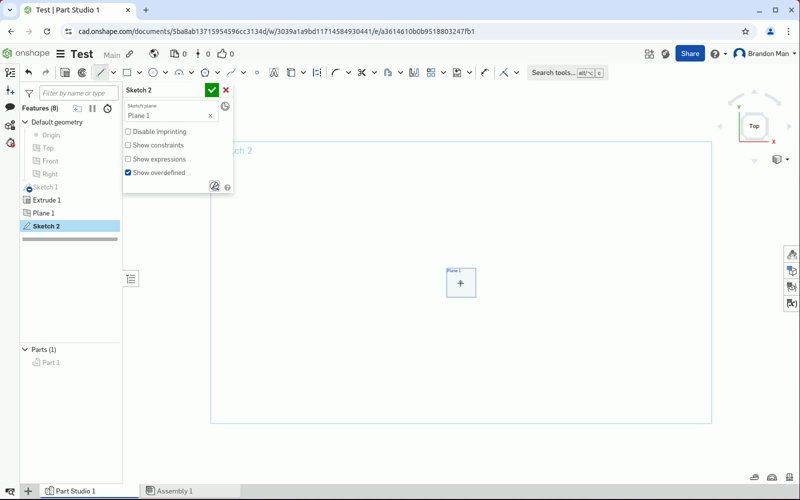
mouse_move(490, 282)
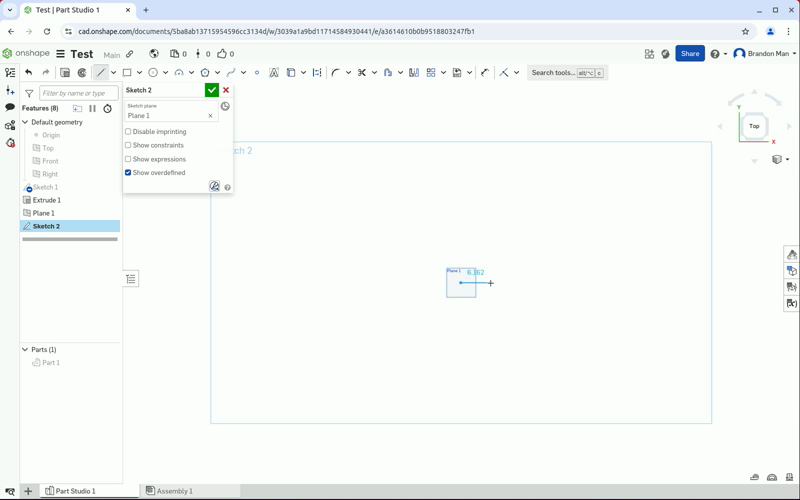
mouse_move(517, 282)
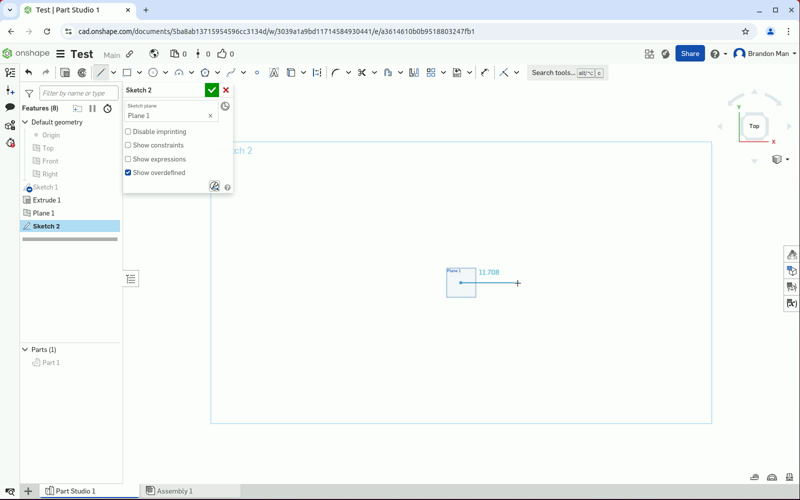
click(517, 282)
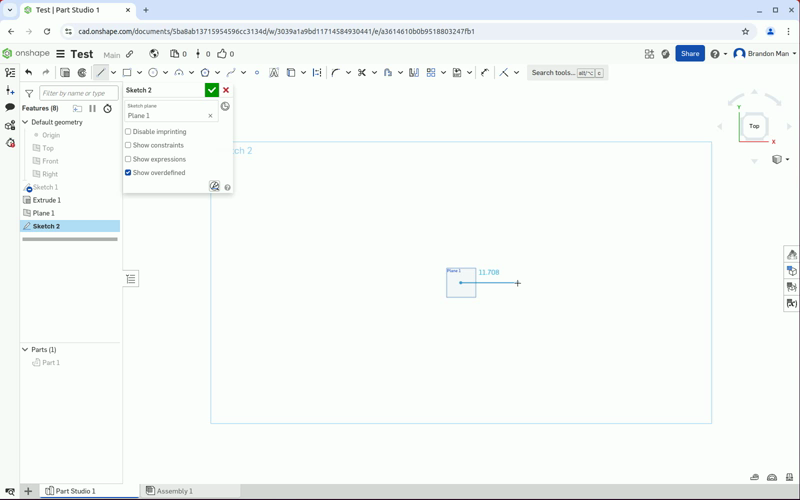
key_up(shift)
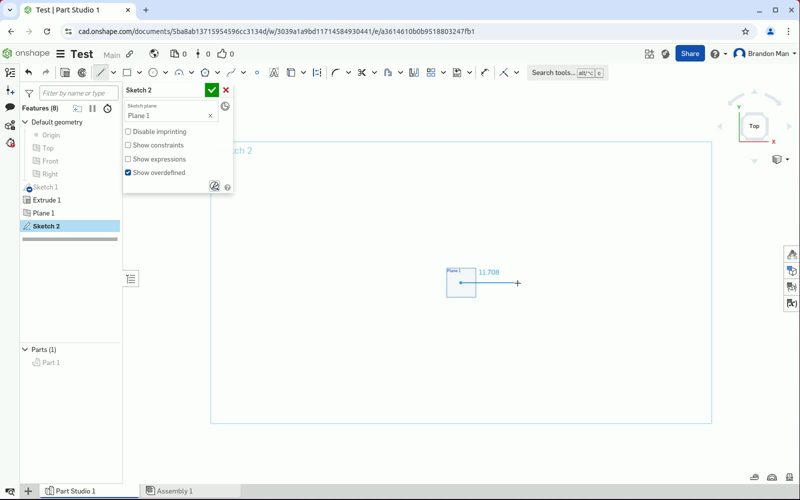
key_down(shift)
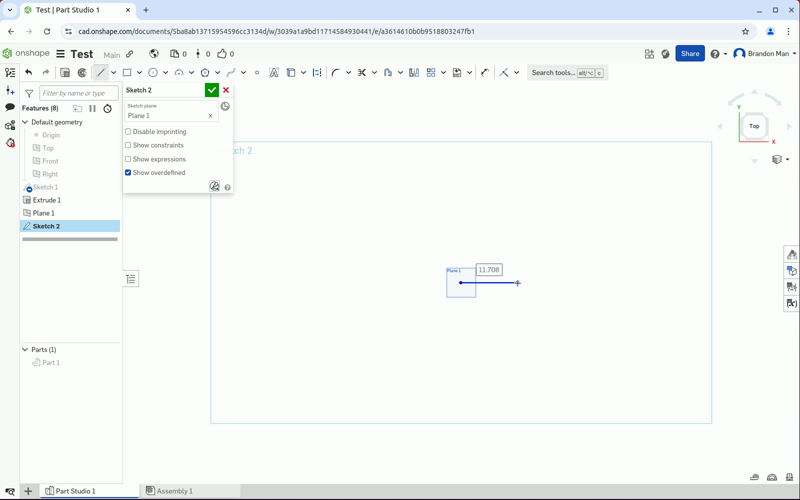
mouse_move(547, 282)
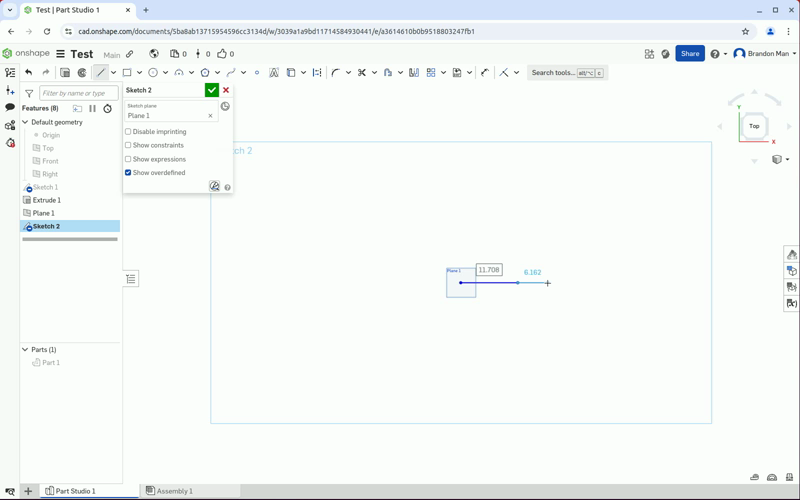
mouse_move(517, 226)
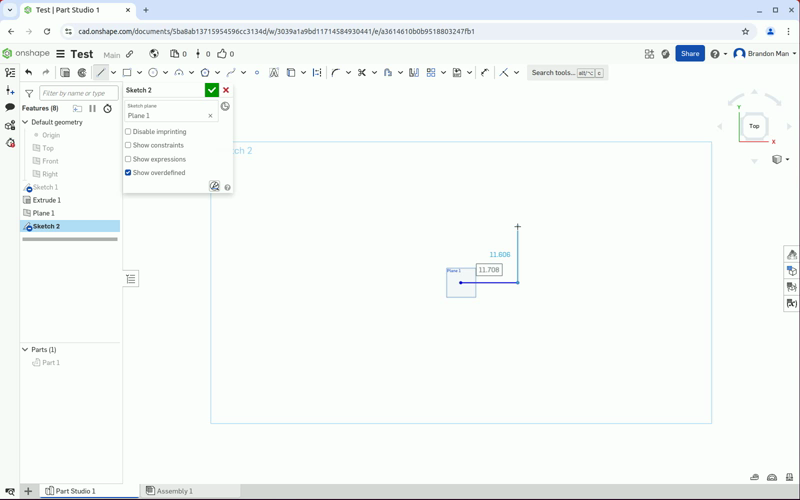
click(517, 226)
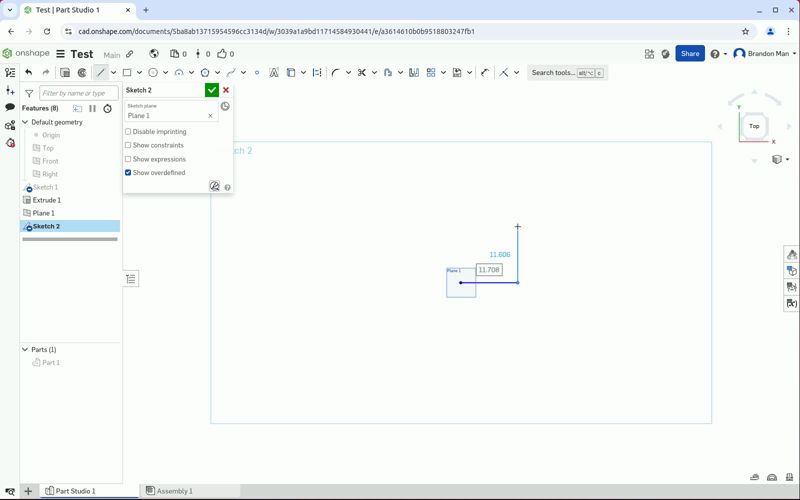
key_up(shift)
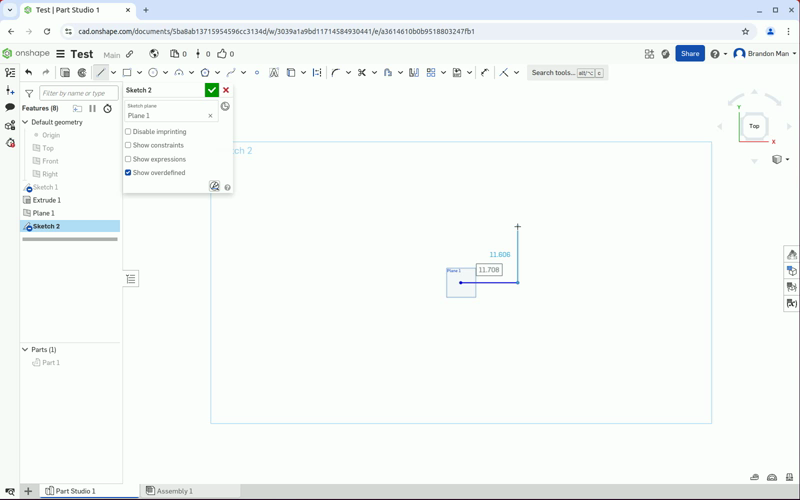
key_down(shift)
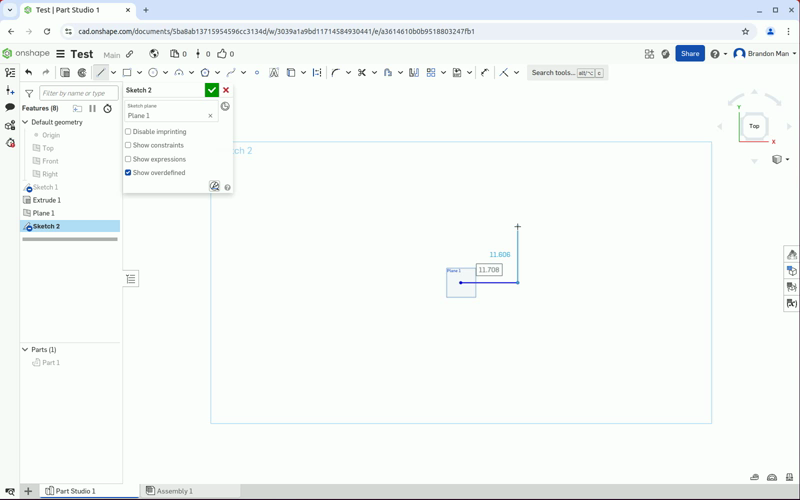
mouse_move(547, 226)
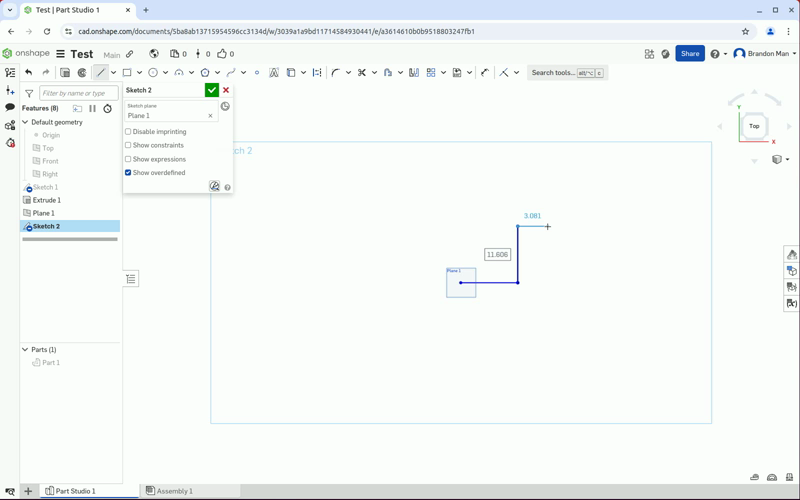
mouse_move(460, 226)
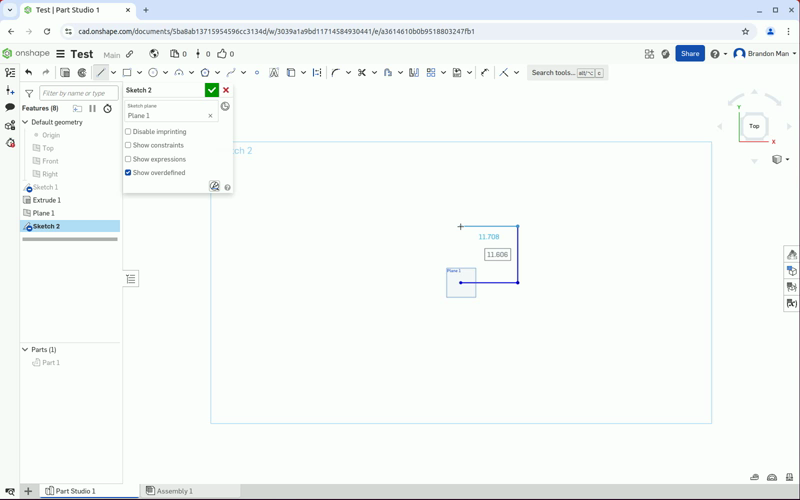
click(460, 226)
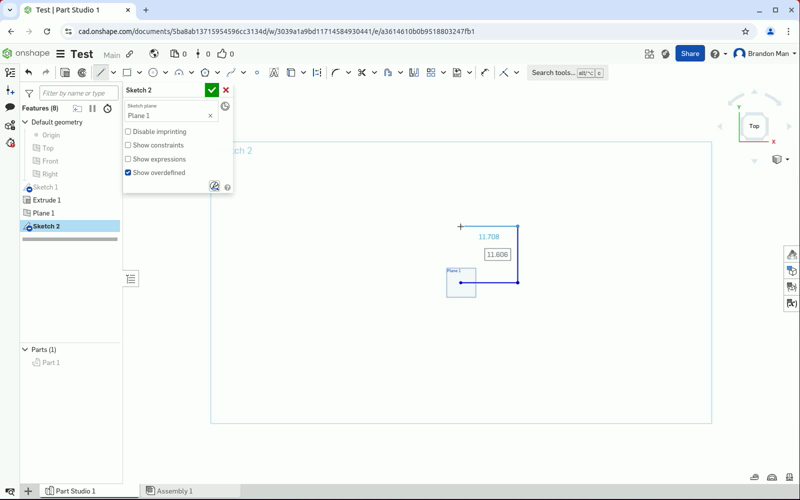
key_up(shift)
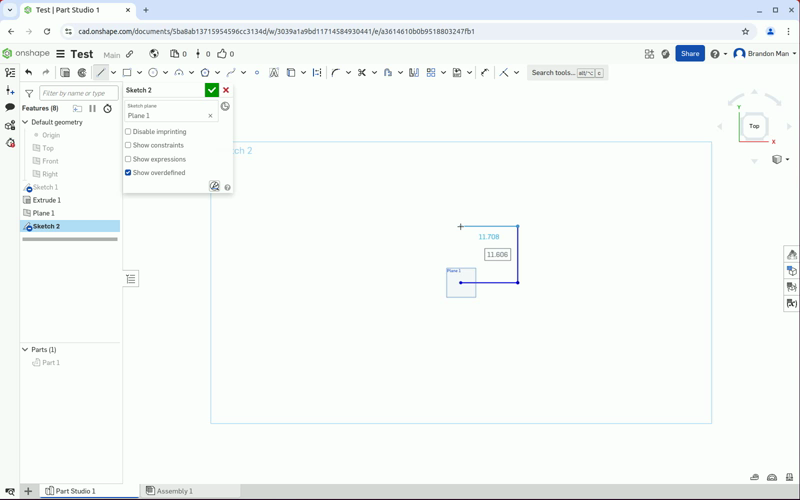
mouse_move(490, 226)
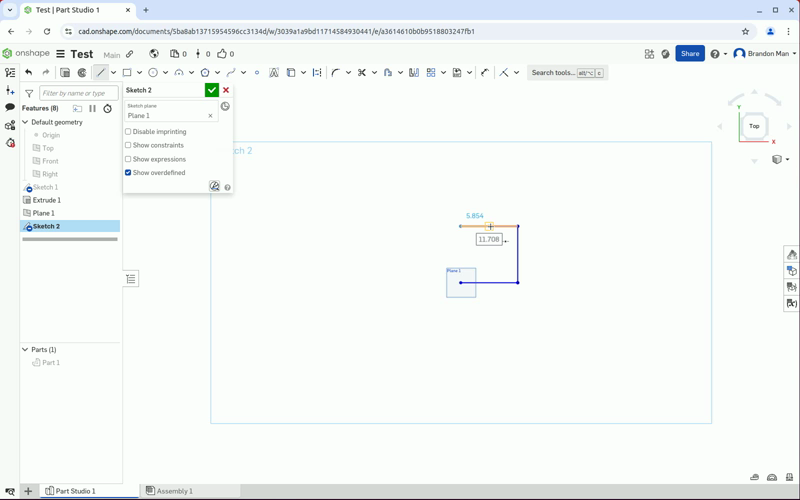
key_down(shift)
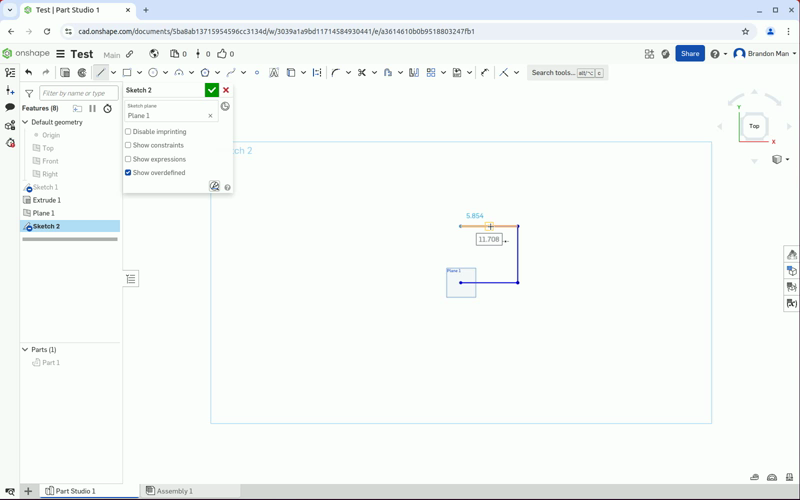
mouse_move(460, 282)
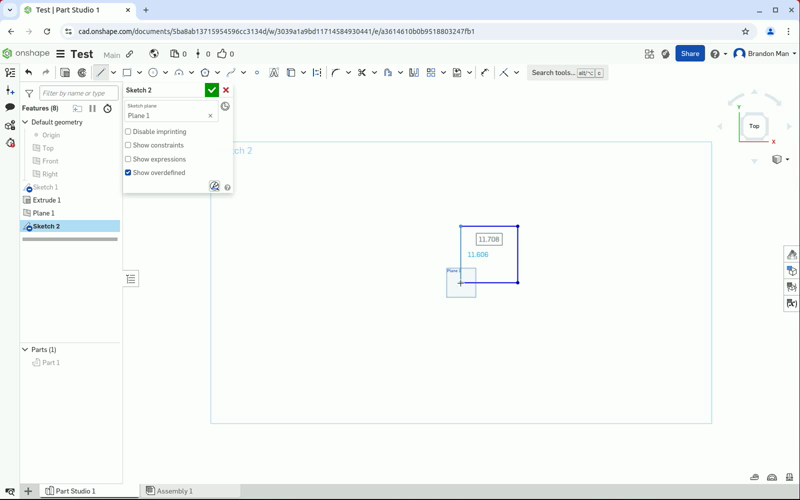
key_up(shift)
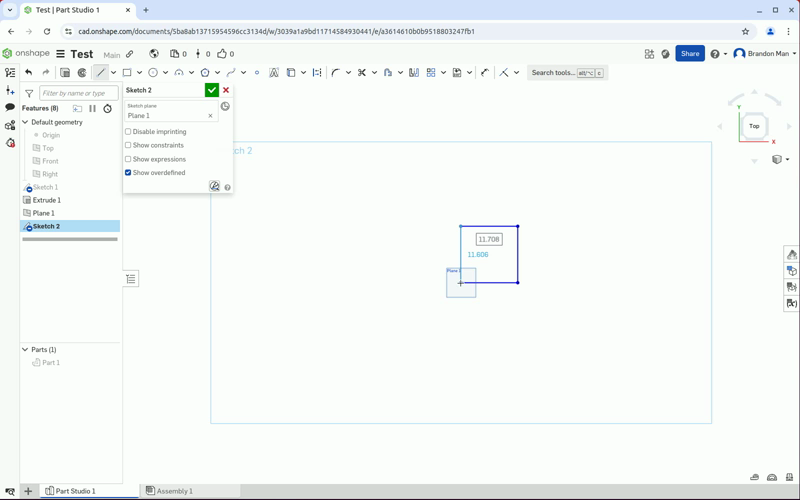
click(460, 282)
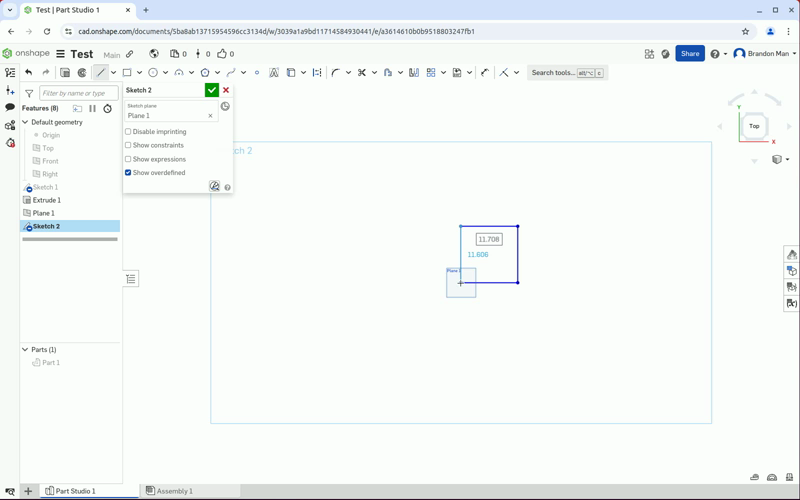
key(esc)
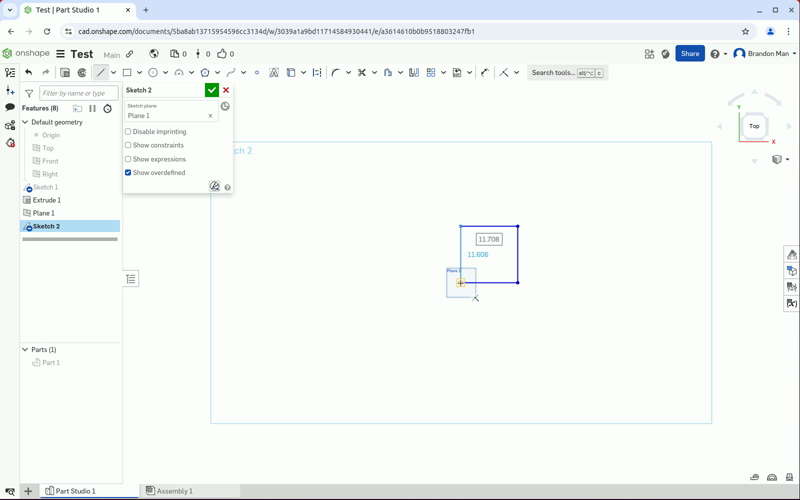
mouse_move(489, 233)
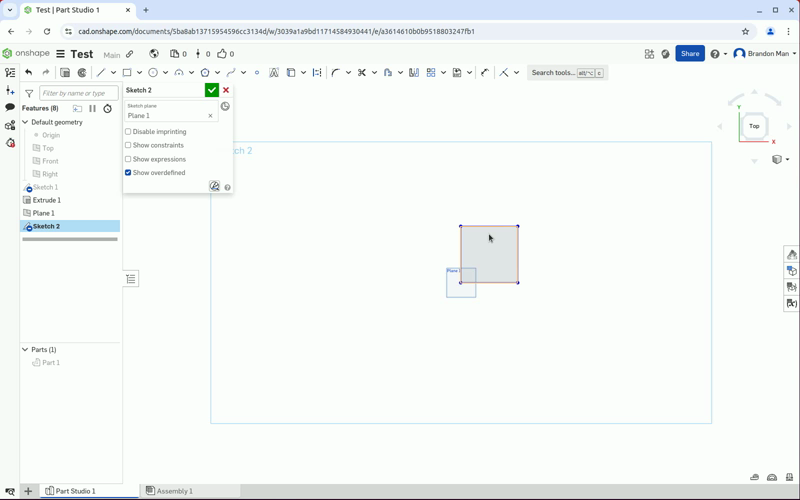
click(489, 233)
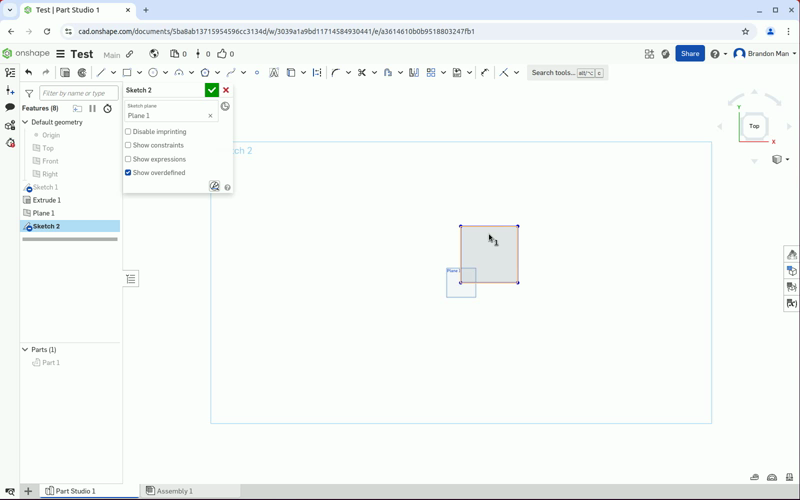
mouse_move(73, 352)
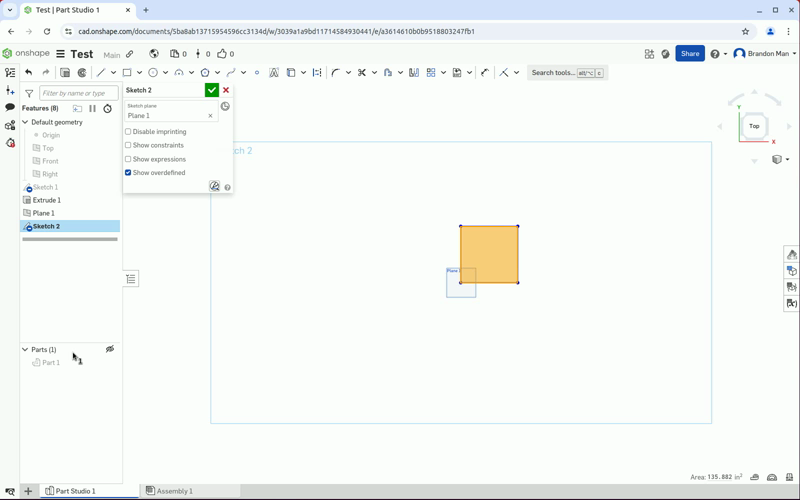
key(shift+y)
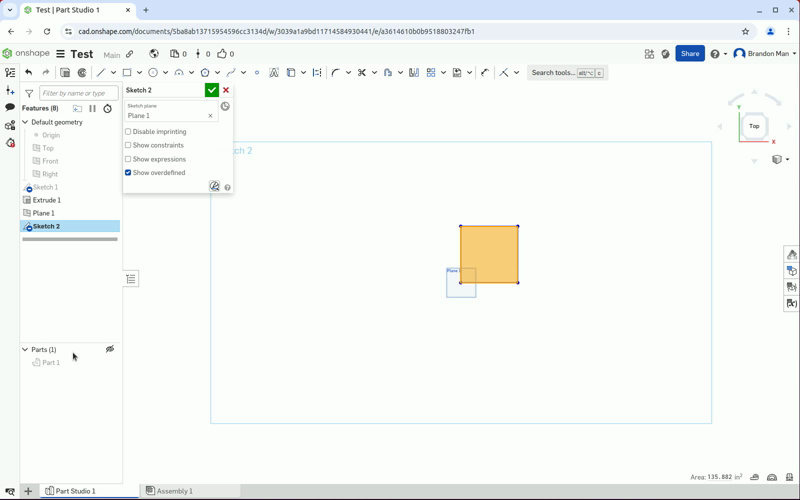
key(shift+e)
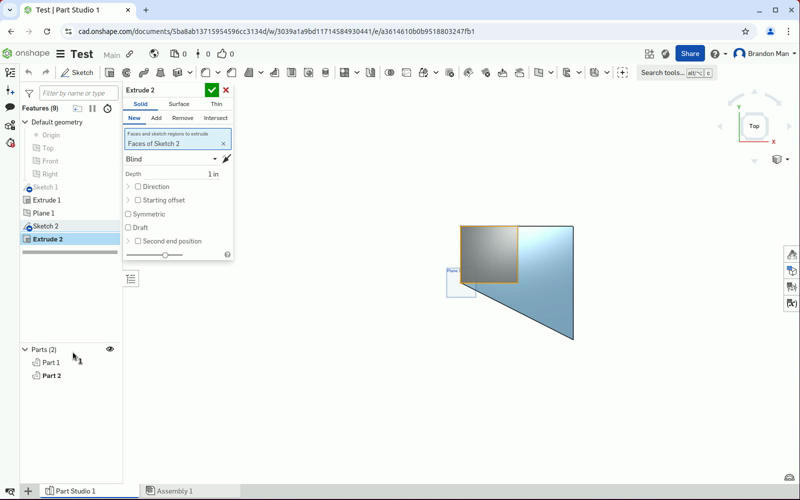
mouse_move(143, 106)
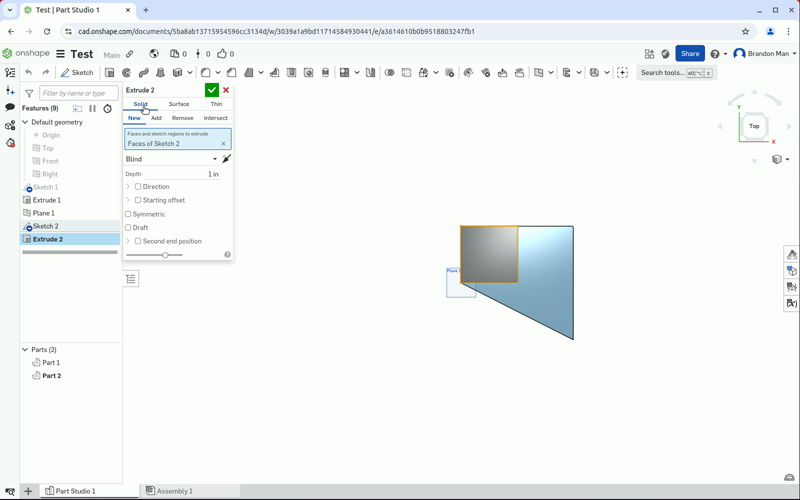
click(143, 106)
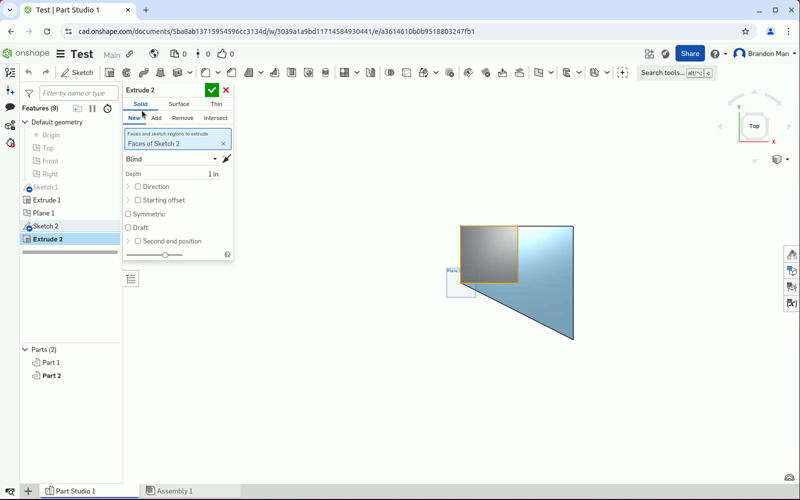
mouse_move(137, 120)
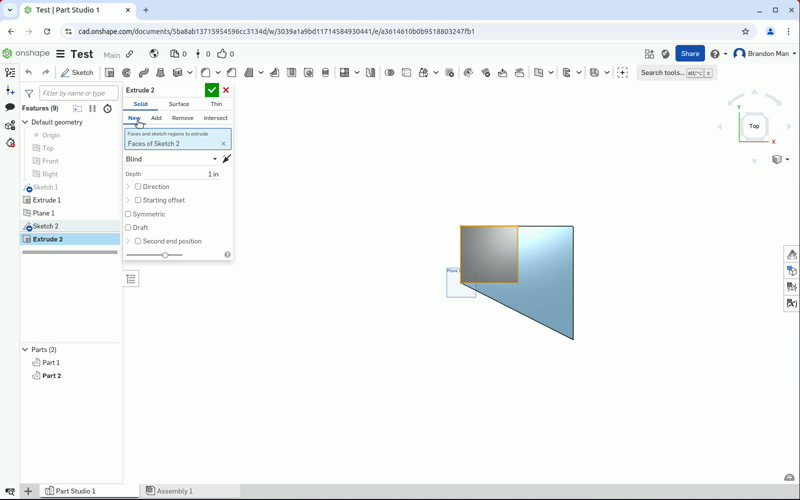
click(137, 120)
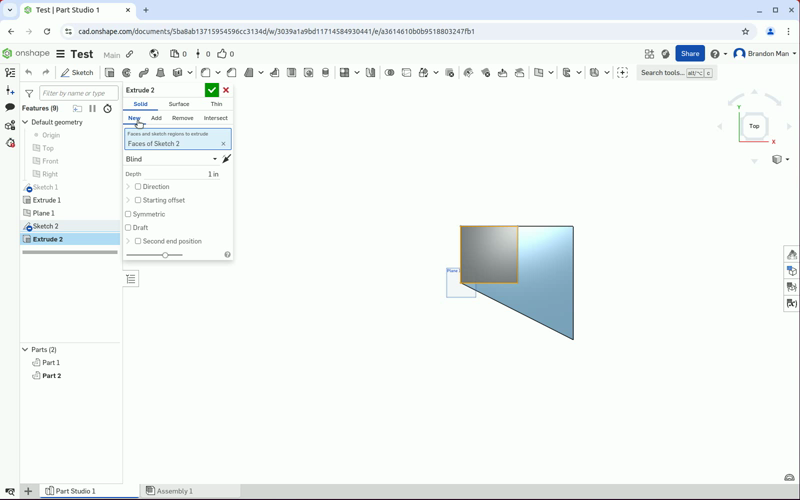
key(tab, 4)
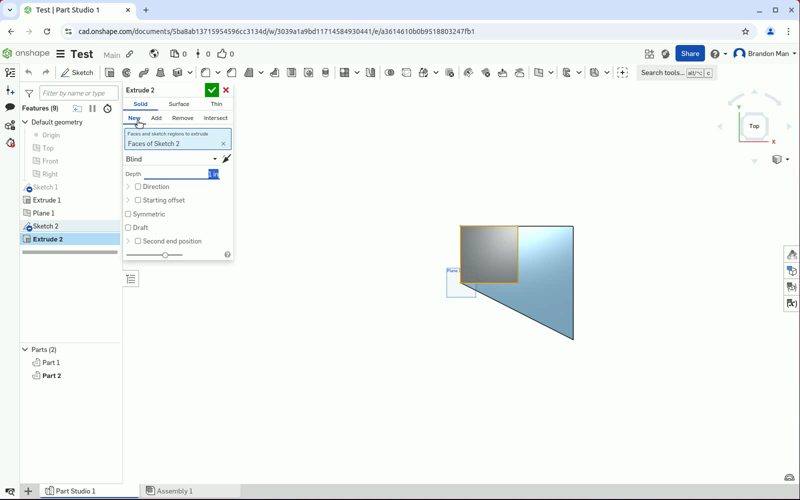
text(11.554)
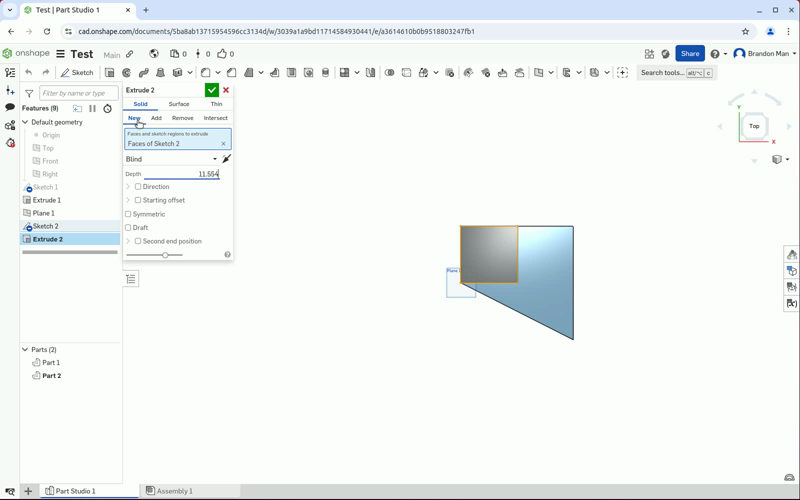
key(enter)
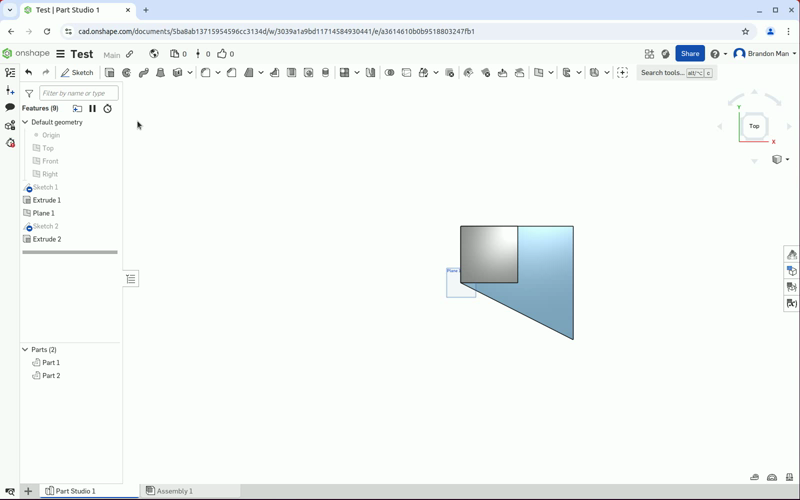
key(shift+h)
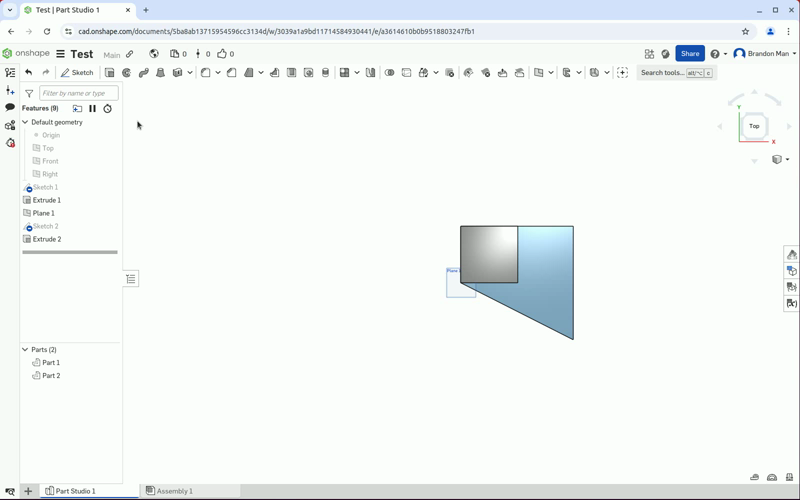
key(shift+h)
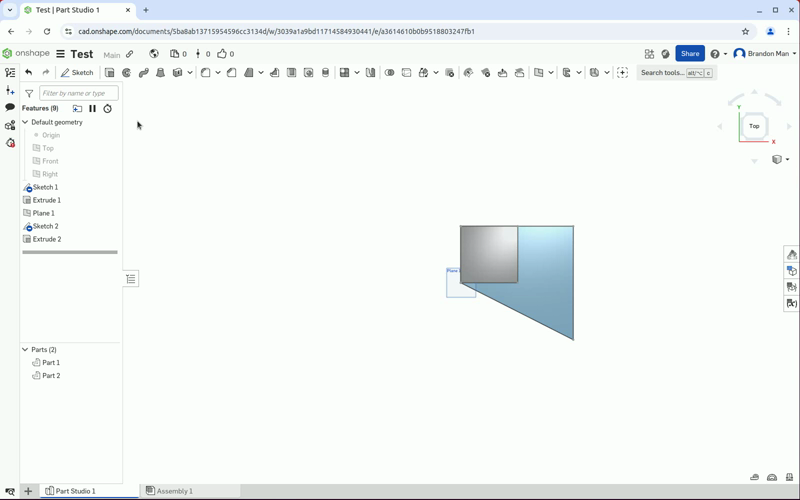
key(shift+7)
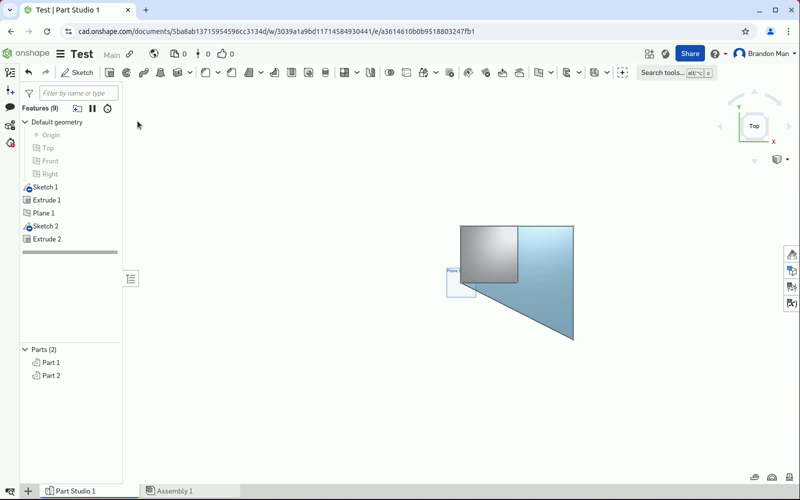
key(up, 3)
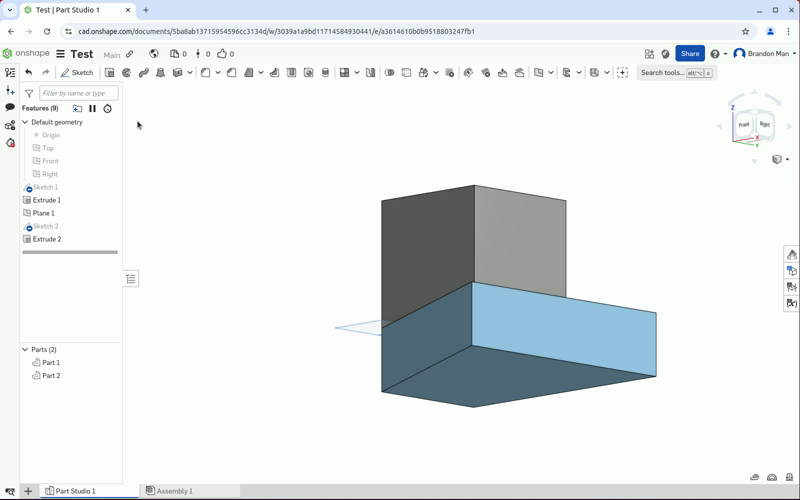
key(left, 3)
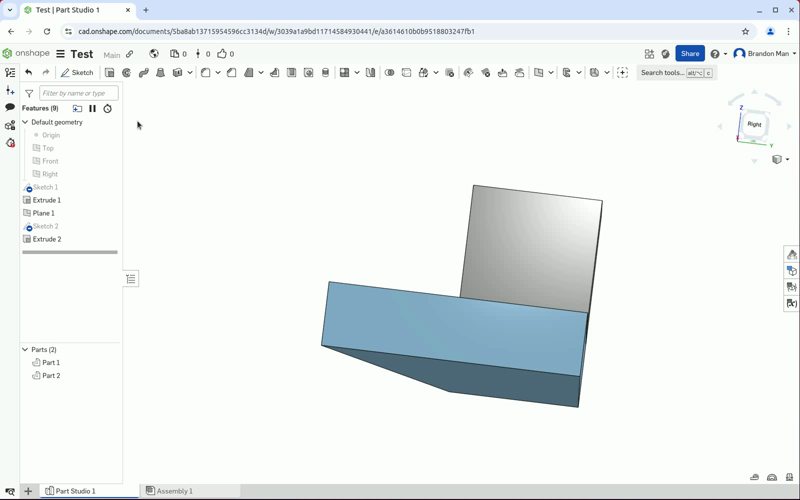
key(right, 3)
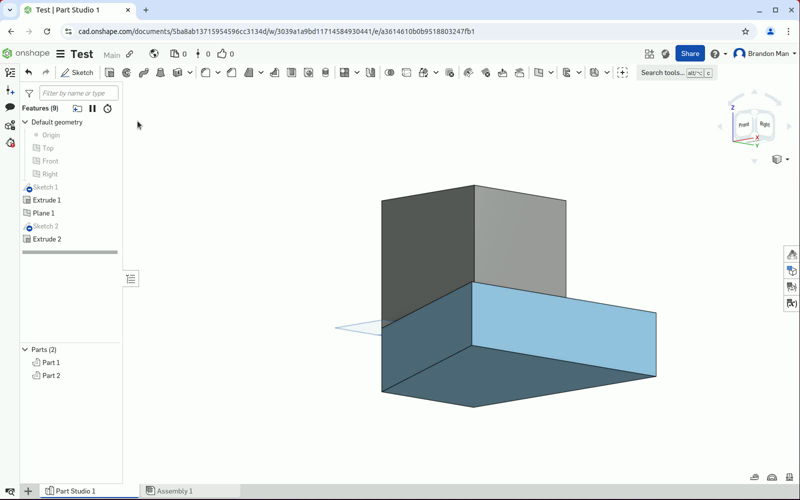
key(down, 3)
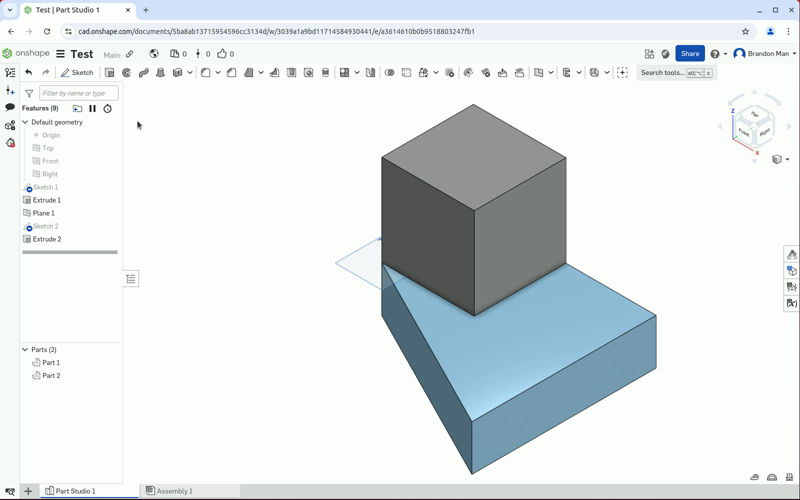
mouse_move(73, 189)
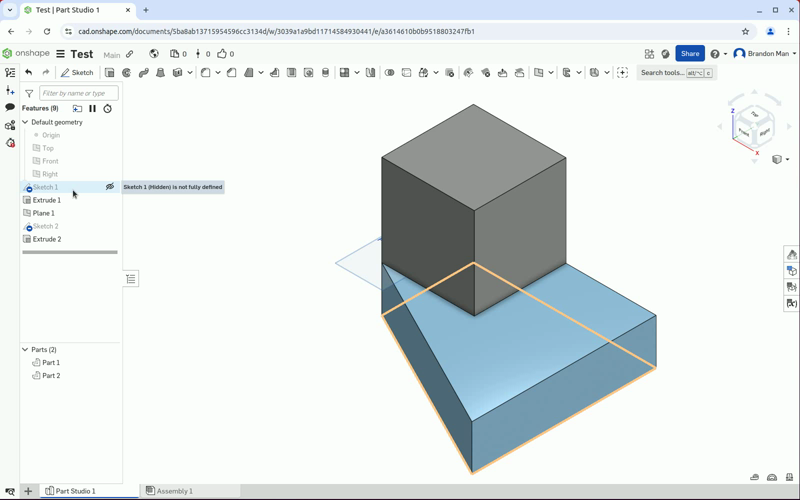
click(73, 189)